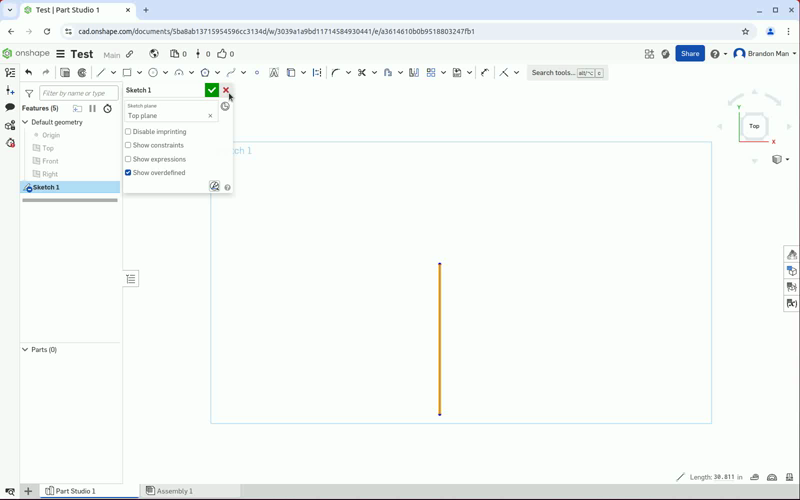
key(shift+h)
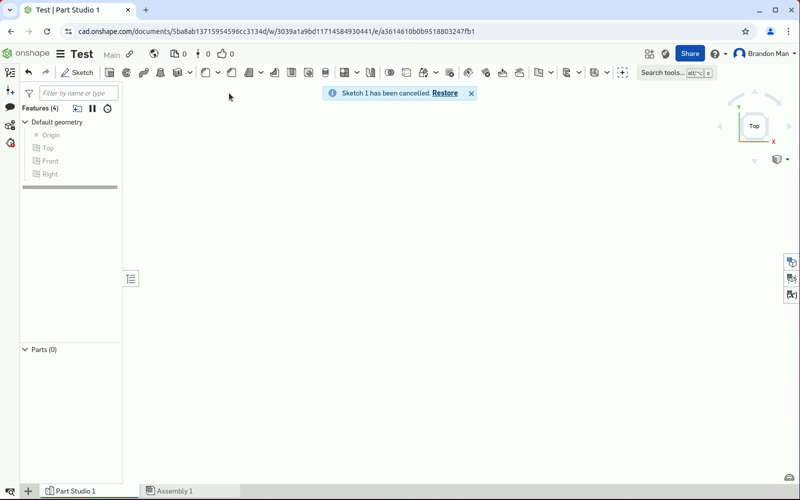
mouse_move(73, 352)
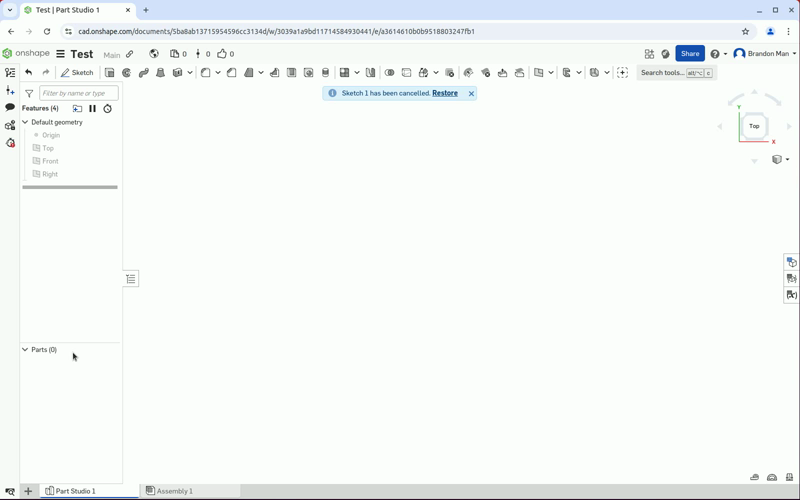
key(y)
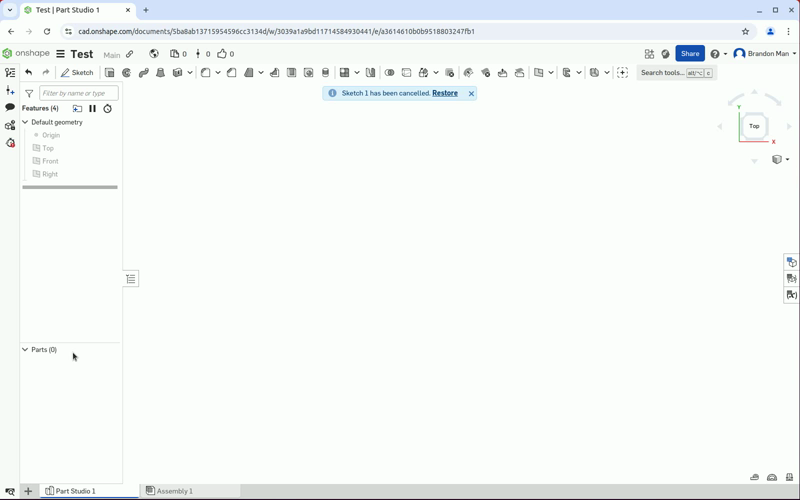
key(shift+p)
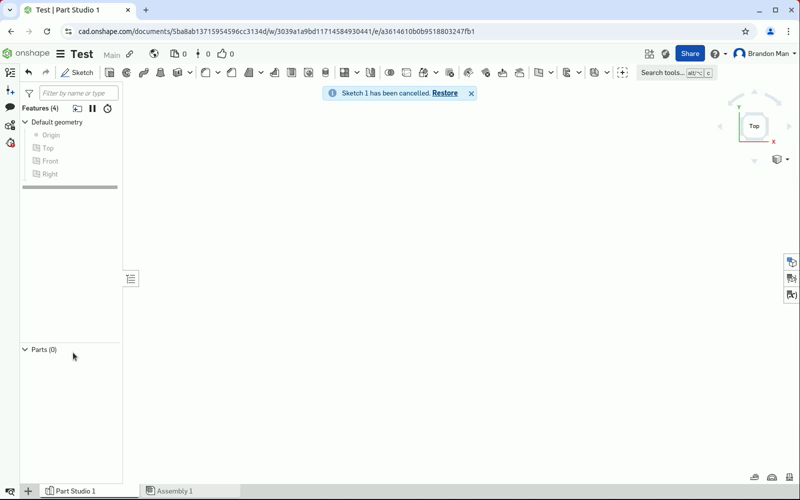
key(space)
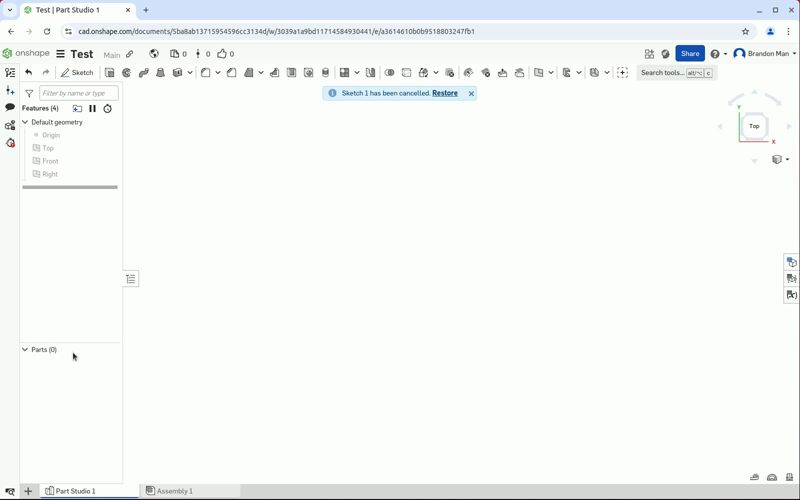
key_down(shift)
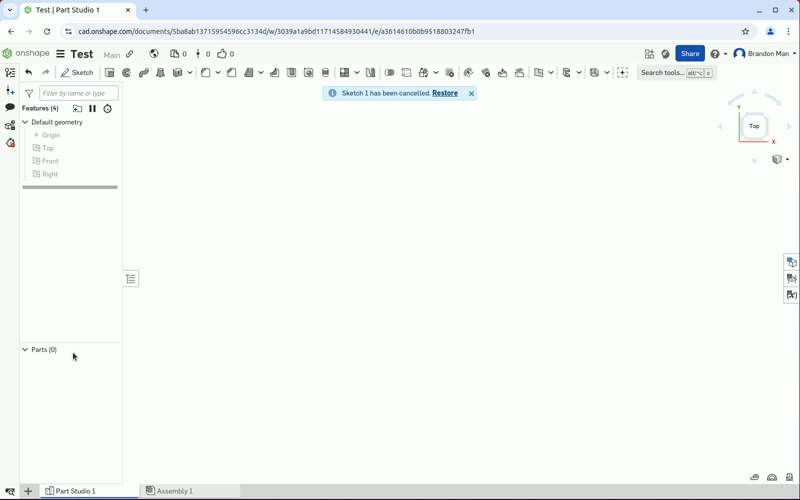
key(up)
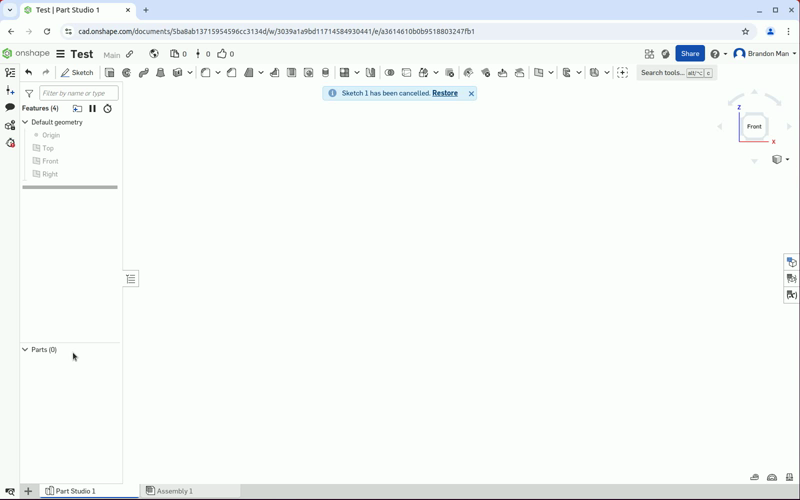
key_up(shift)
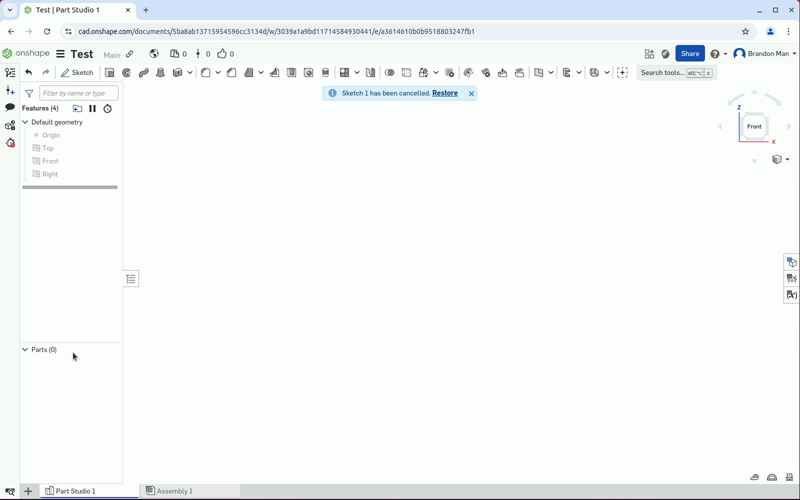
mouse_move(73, 352)
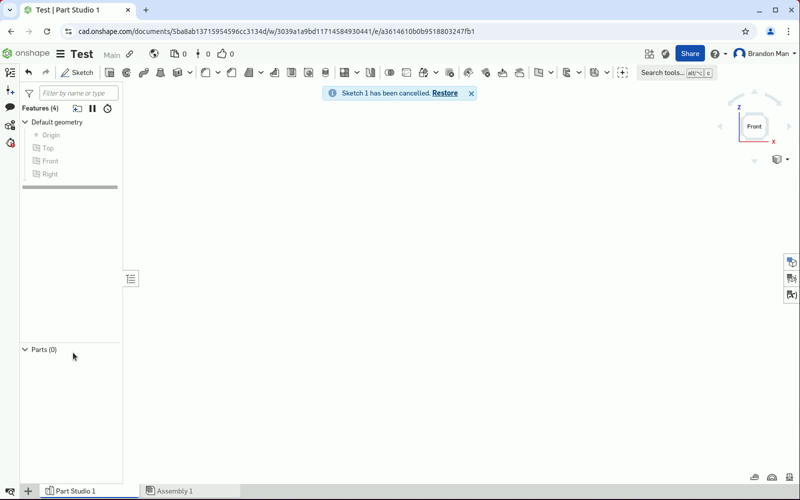
key(shift+y)
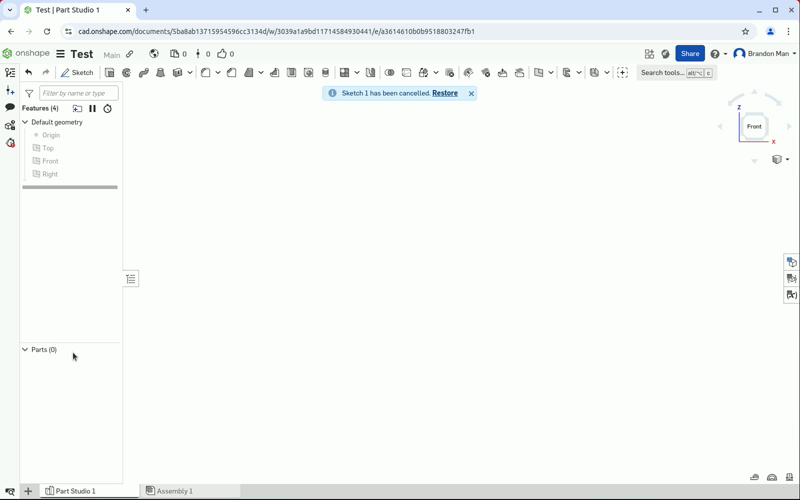
key(shift+s)
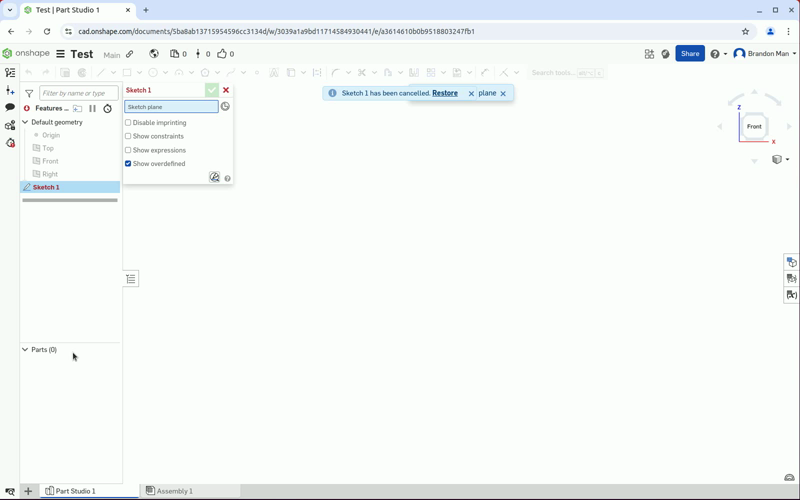
mouse_move(73, 163)
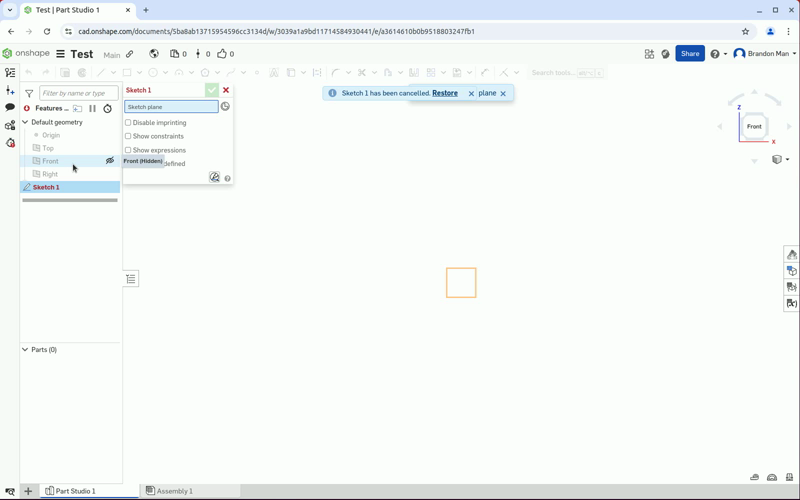
click(73, 163)
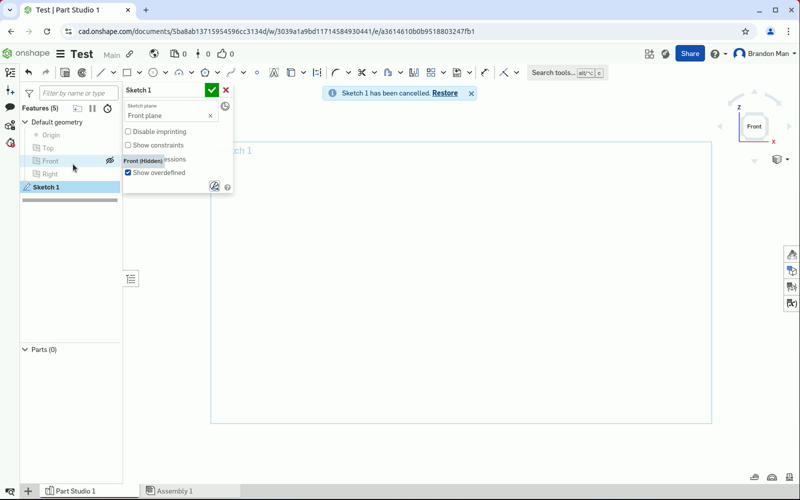
mouse_move(73, 352)
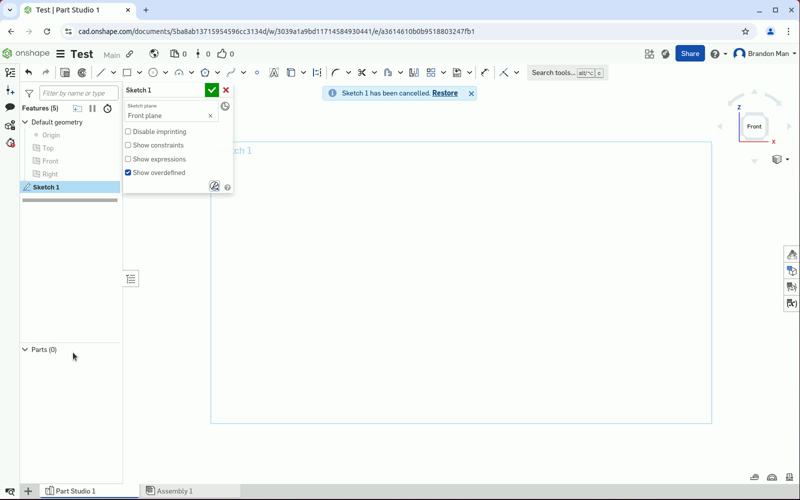
key(y)
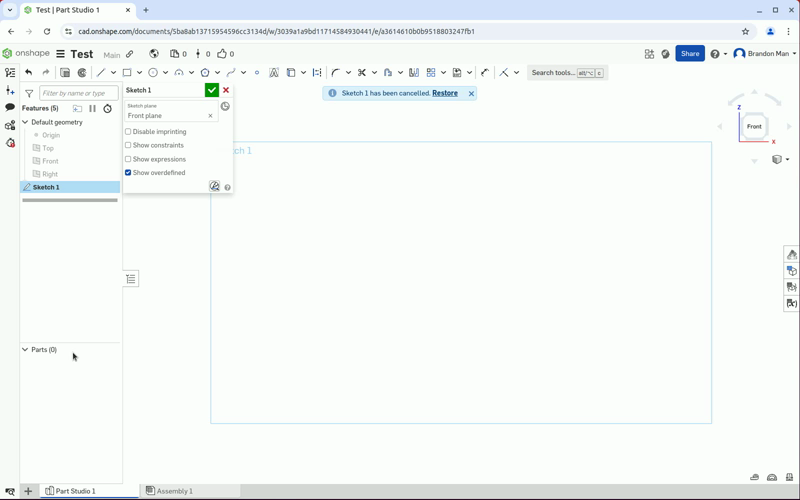
key(l)
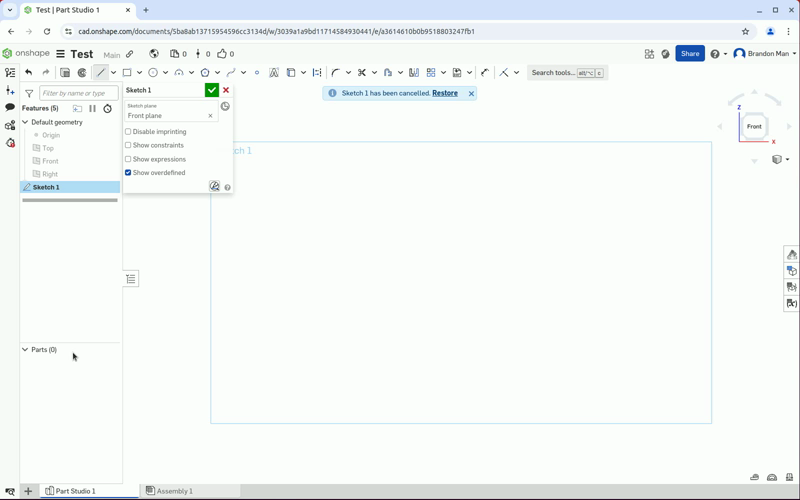
key_down(shift)
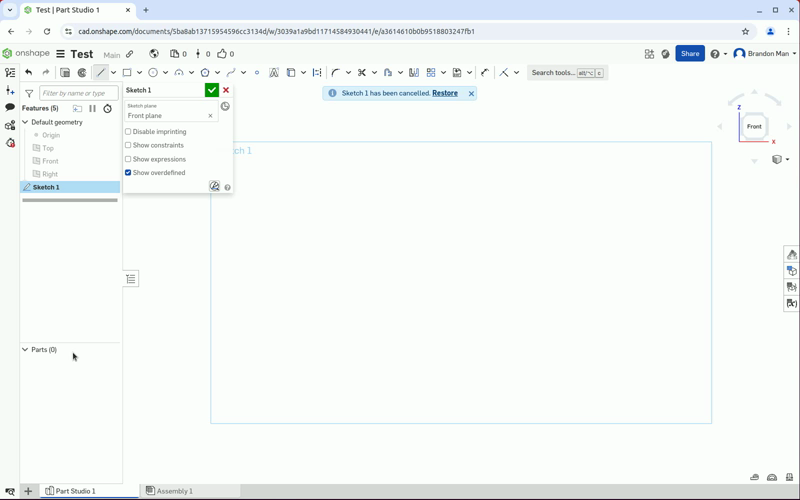
mouse_move(460, 282)
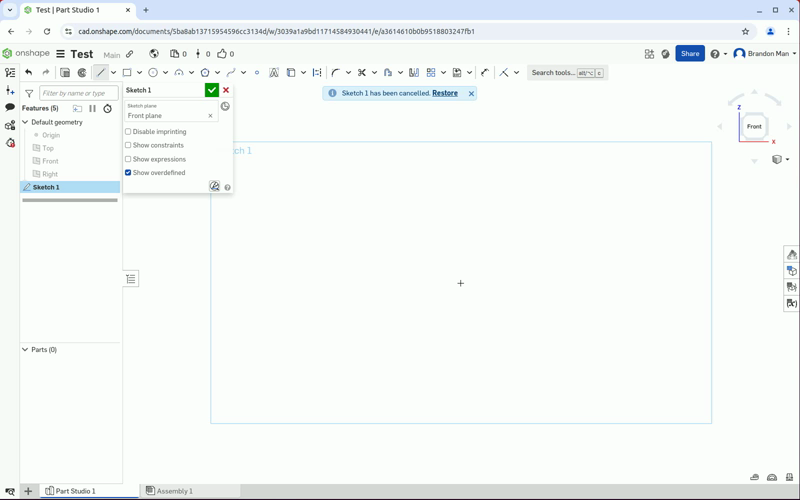
click(460, 282)
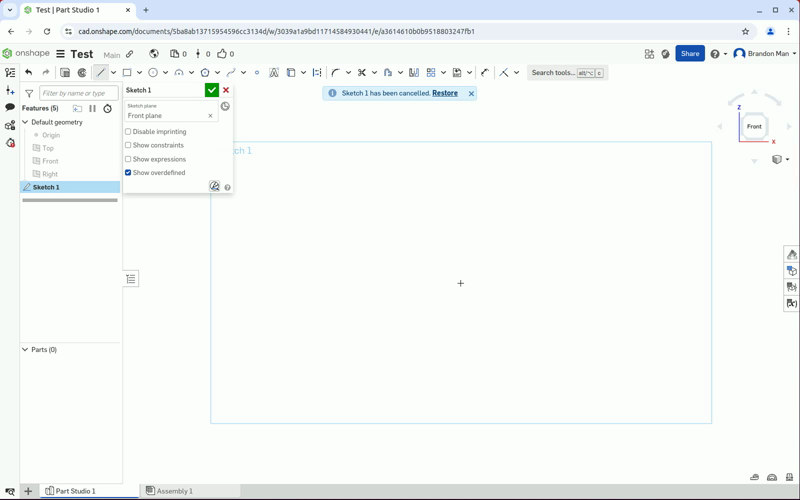
key_up(shift)
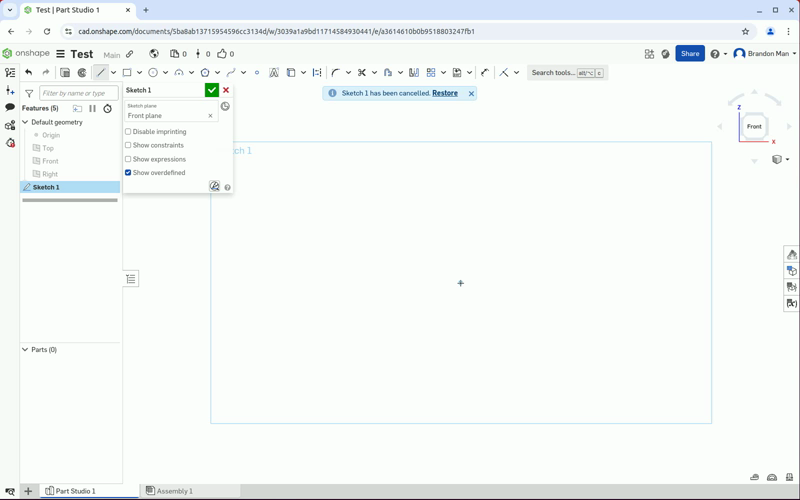
key_down(shift)
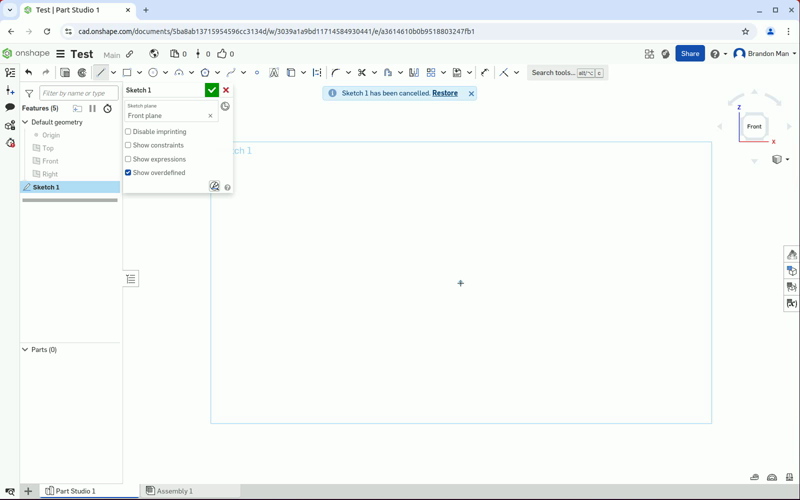
mouse_move(573, 282)
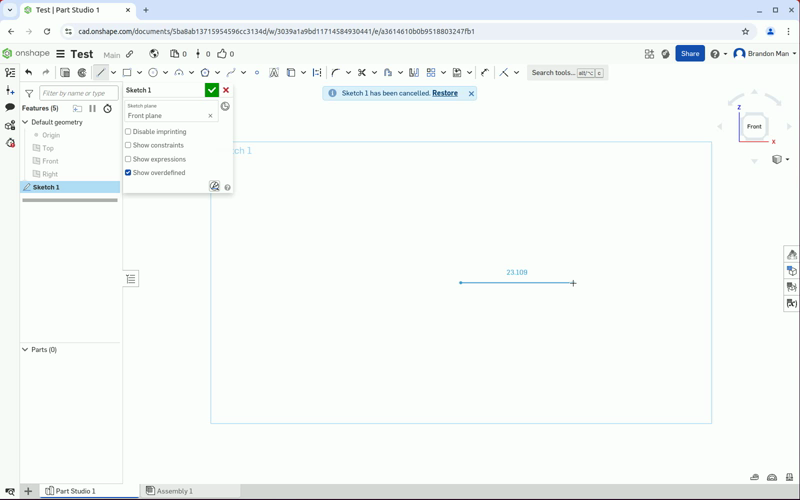
click(573, 282)
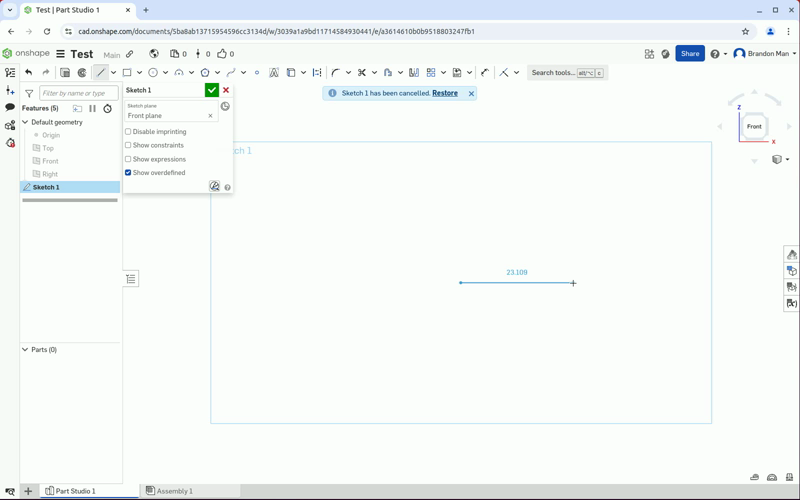
key_up(shift)
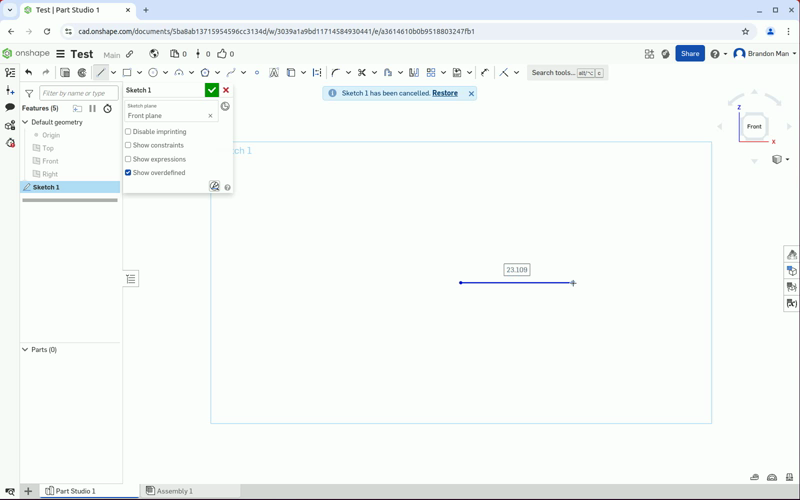
key_down(shift)
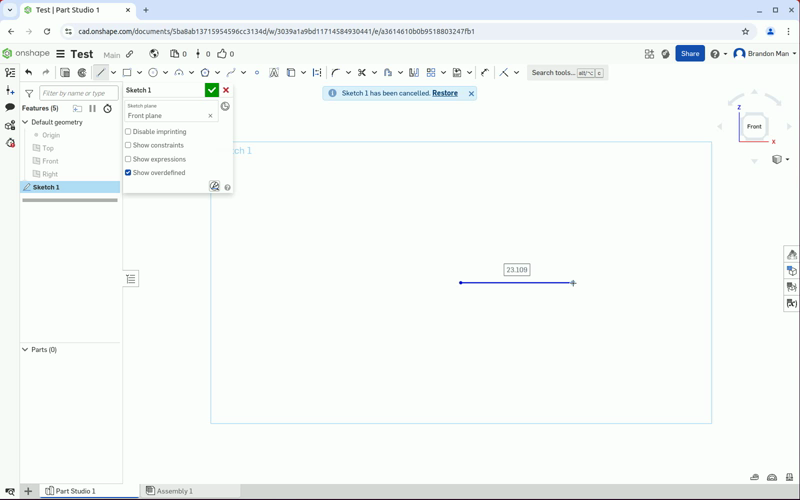
mouse_move(589, 282)
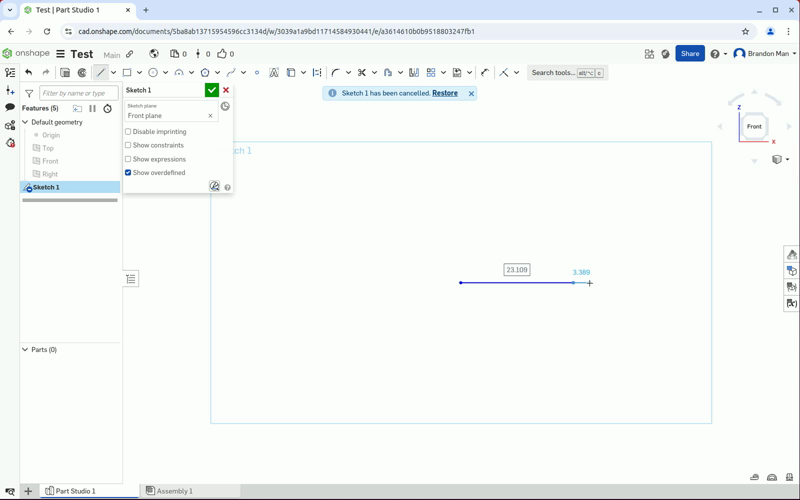
mouse_move(573, 233)
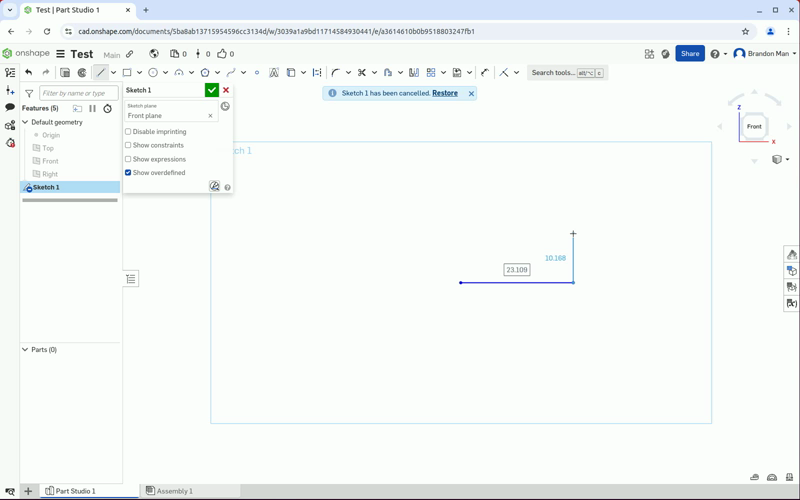
click(573, 233)
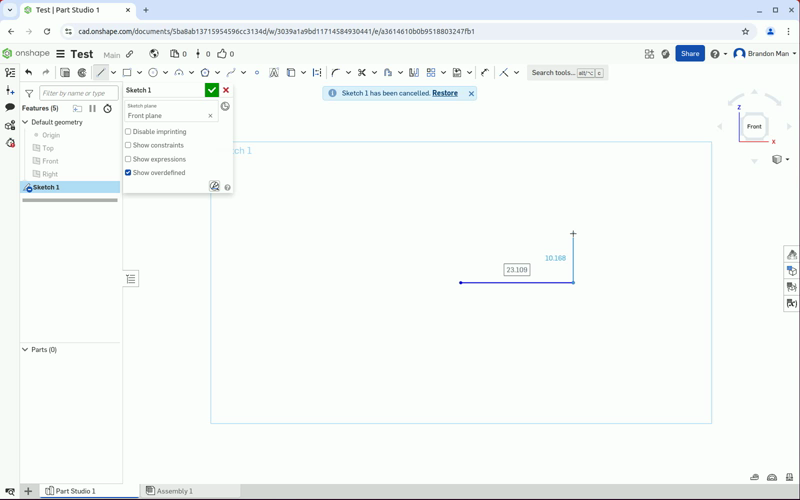
key_up(shift)
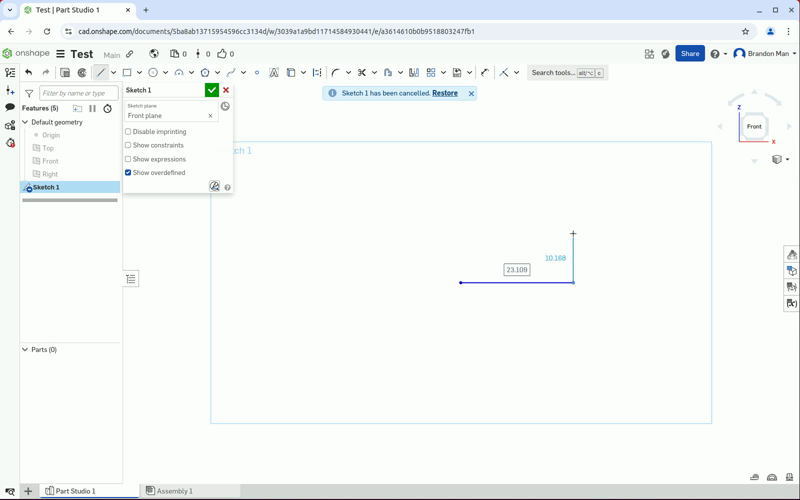
key_down(shift)
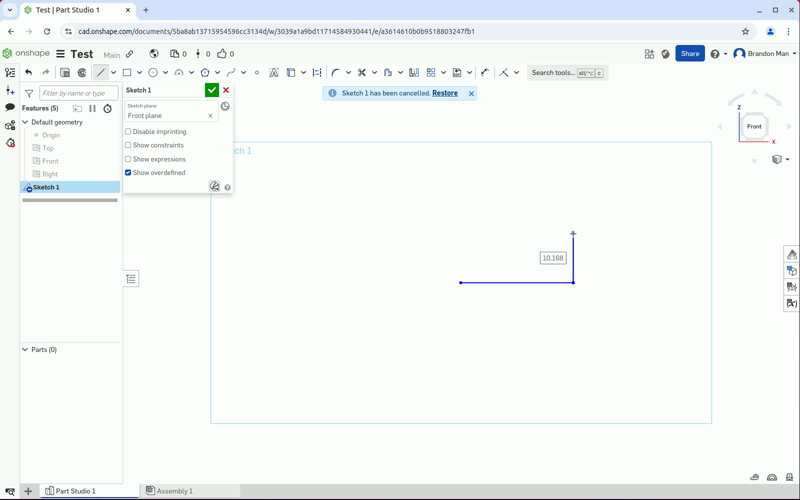
mouse_move(460, 233)
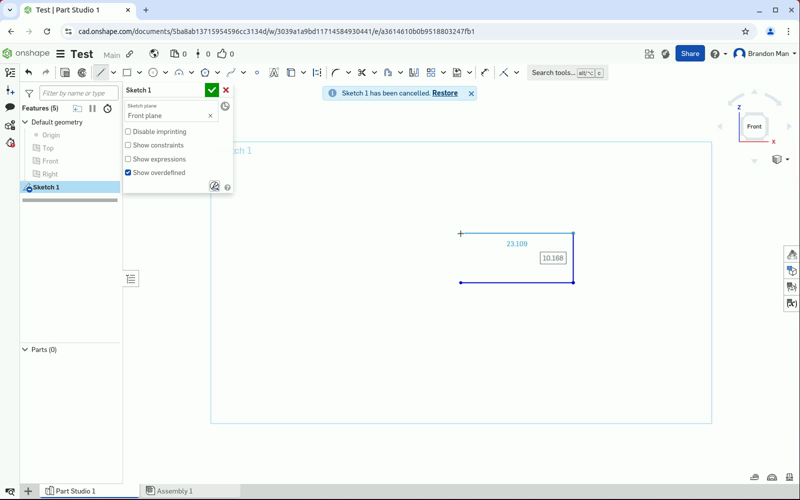
click(460, 233)
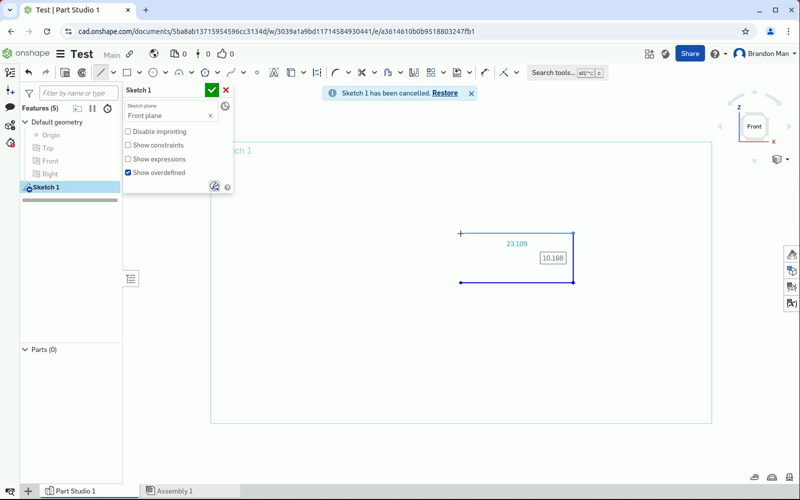
key_up(shift)
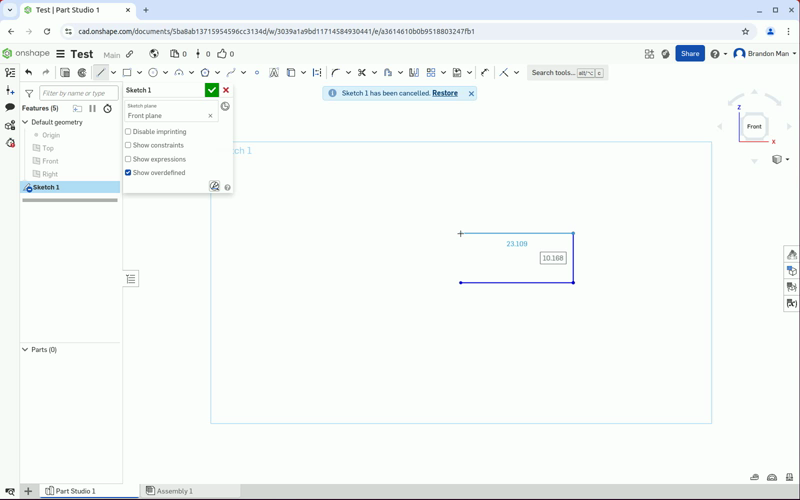
mouse_move(490, 233)
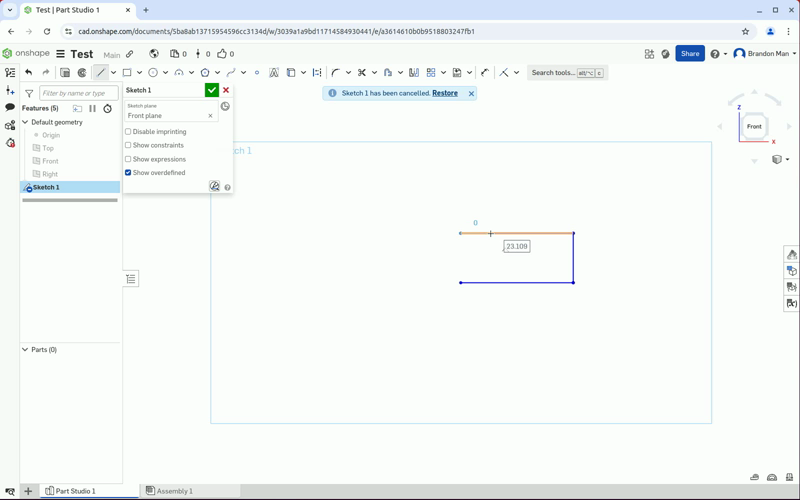
key_down(shift)
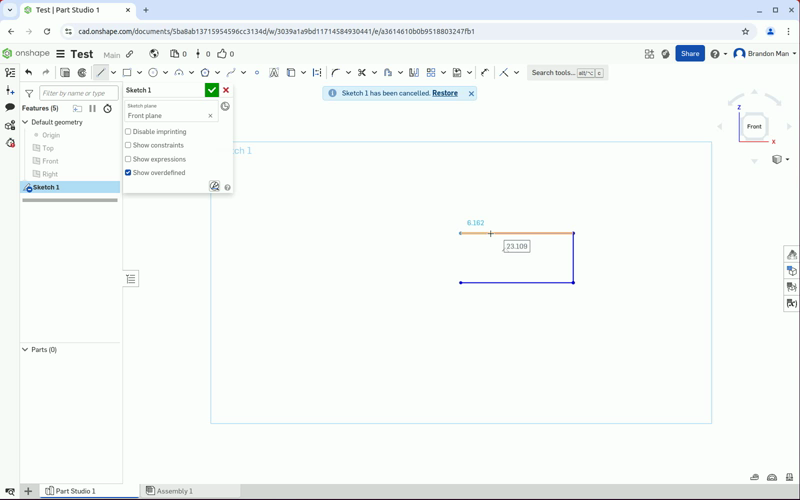
mouse_move(460, 282)
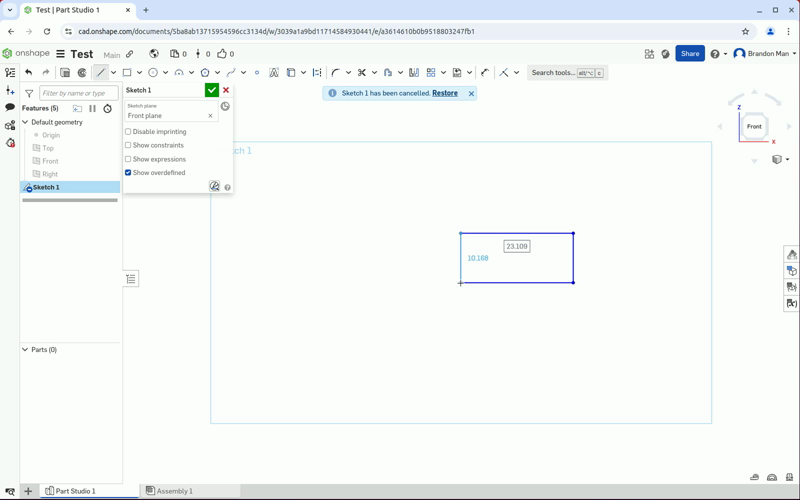
key_up(shift)
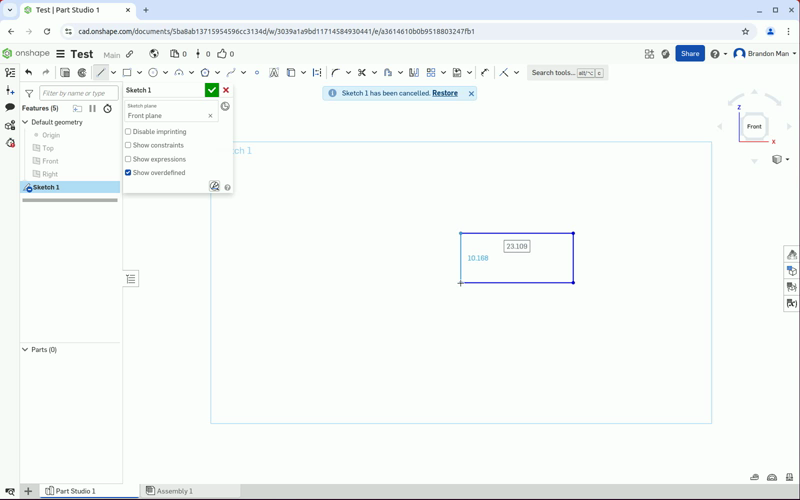
click(460, 282)
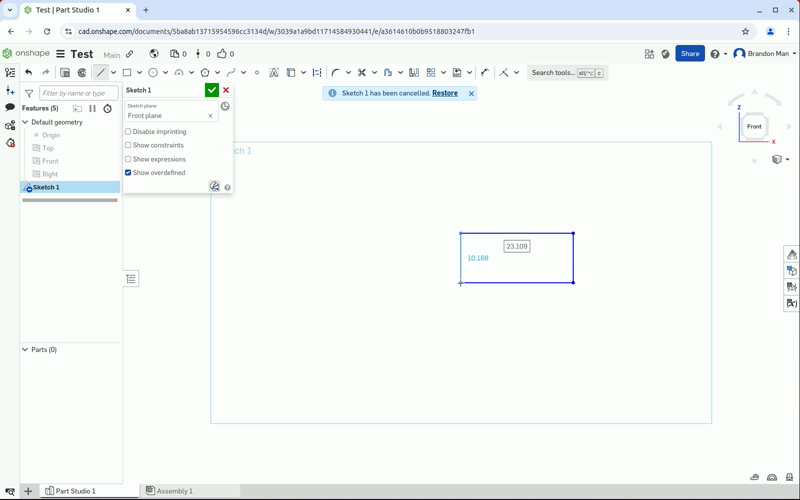
key(esc)
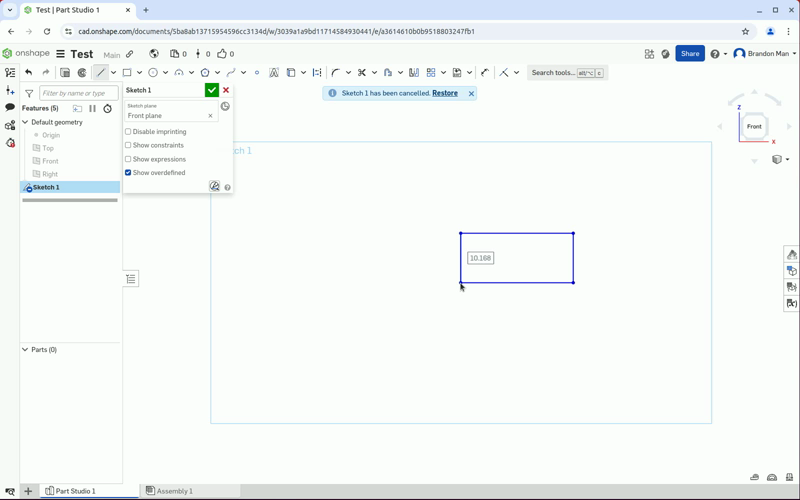
mouse_move(511, 257)
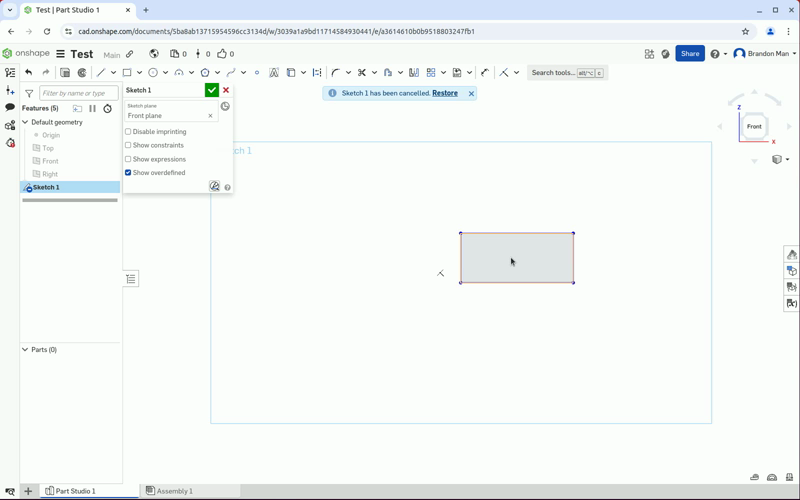
click(511, 257)
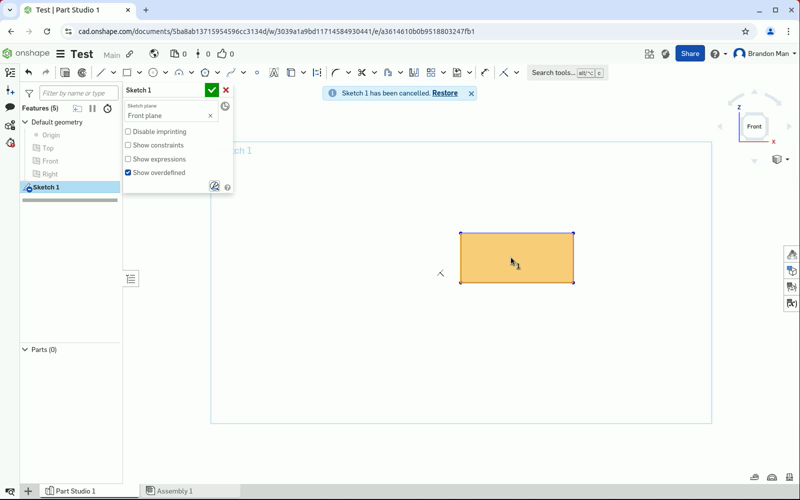
mouse_move(73, 352)
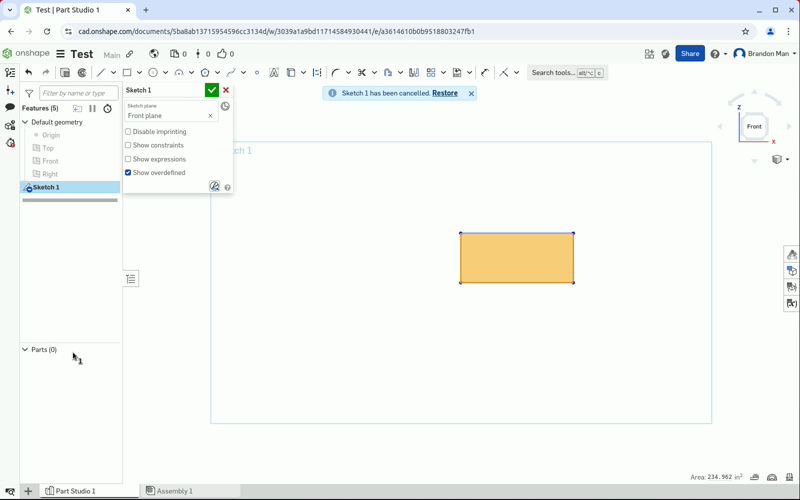
key(shift+y)
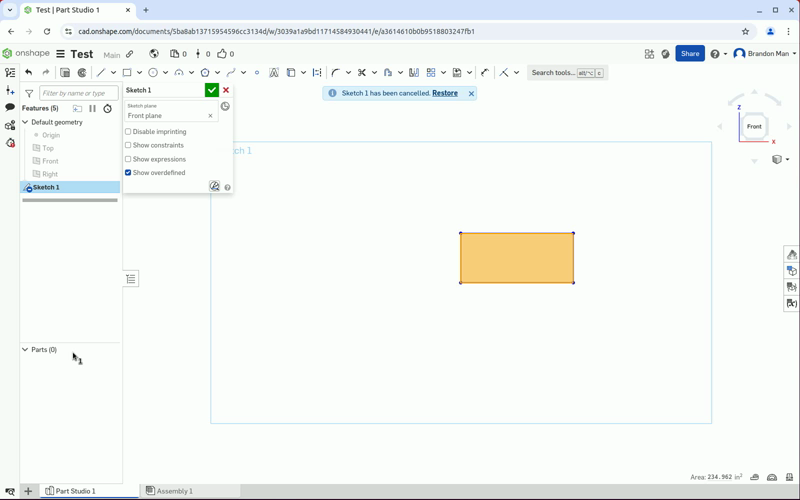
key(shift+e)
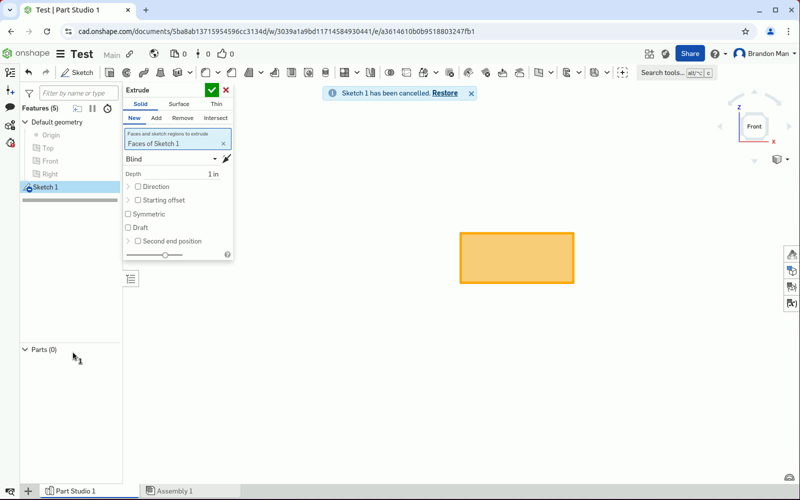
mouse_move(143, 106)
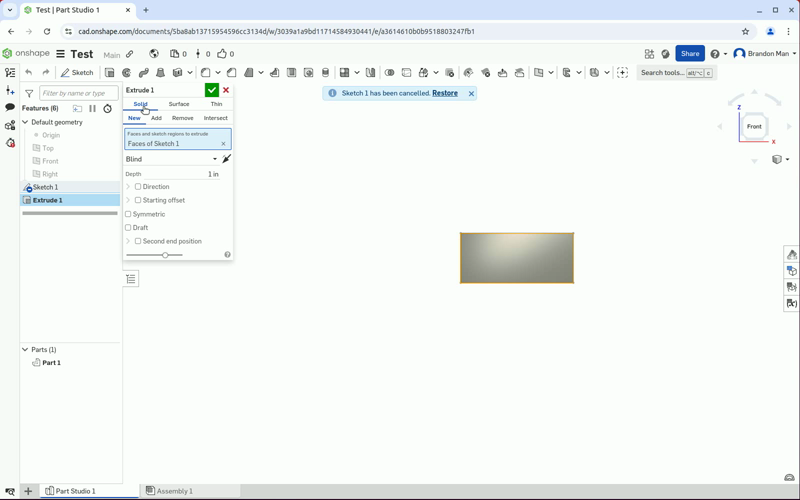
click(143, 106)
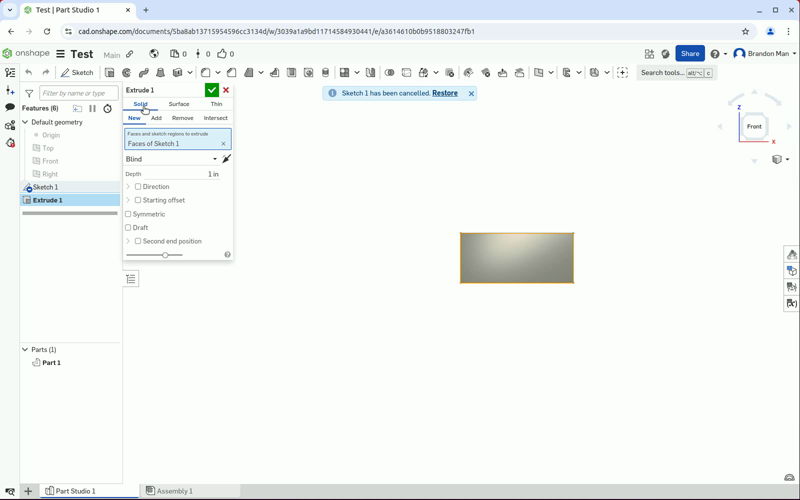
mouse_move(137, 120)
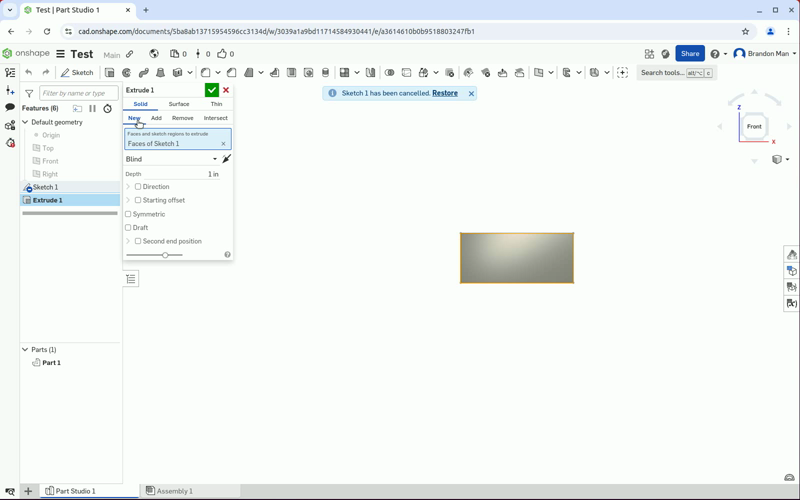
click(137, 120)
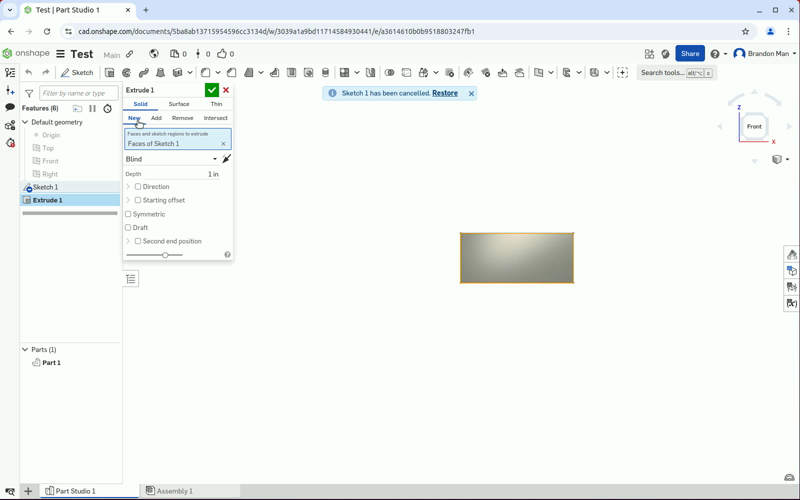
key(tab, 4)
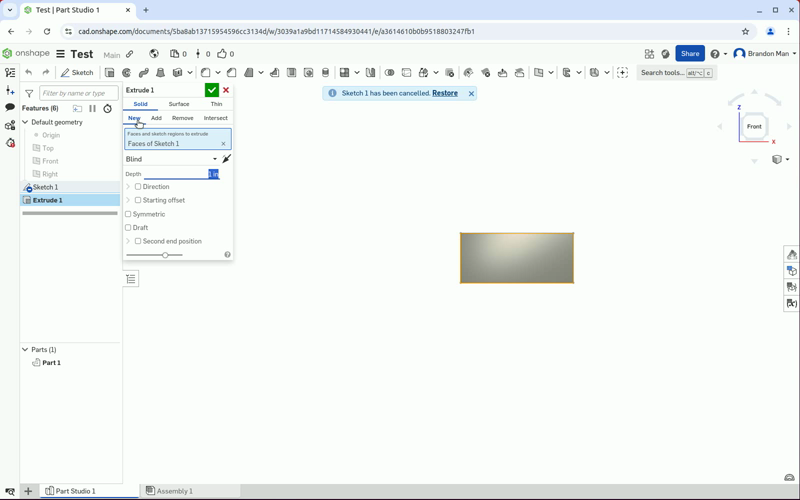
text(18.775)
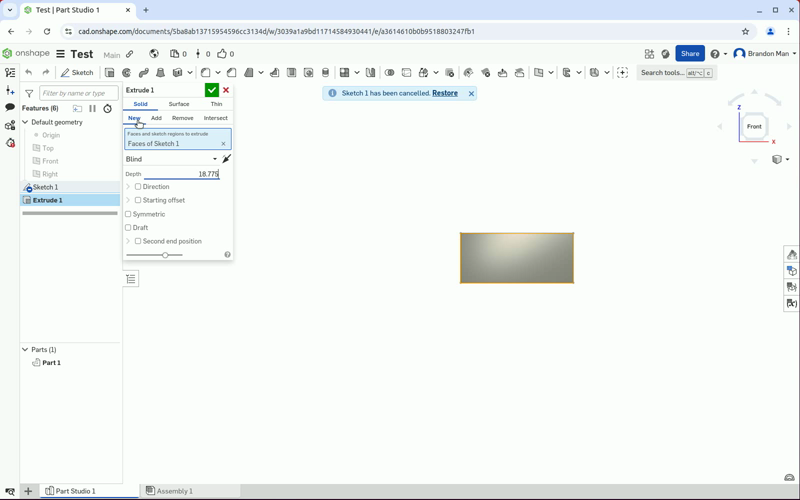
key(enter)
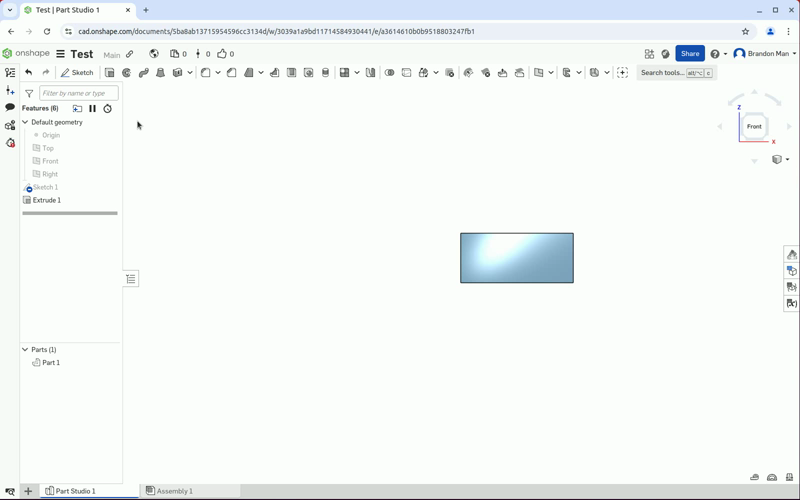
key(shift+h)
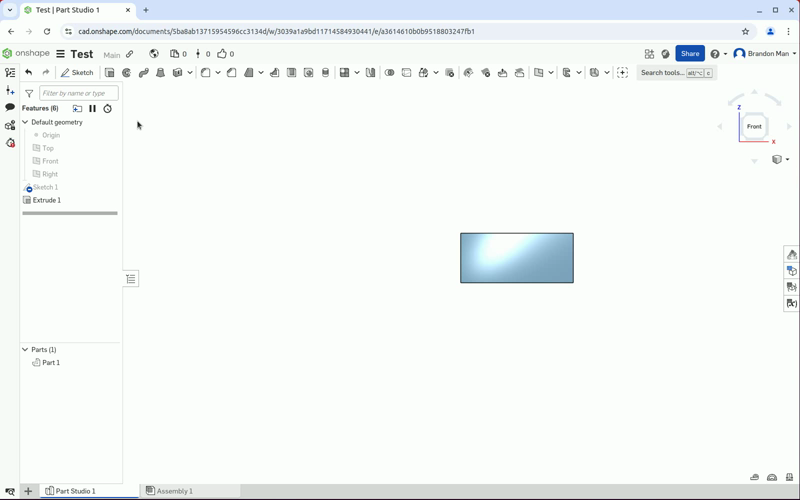
key(shift+h)
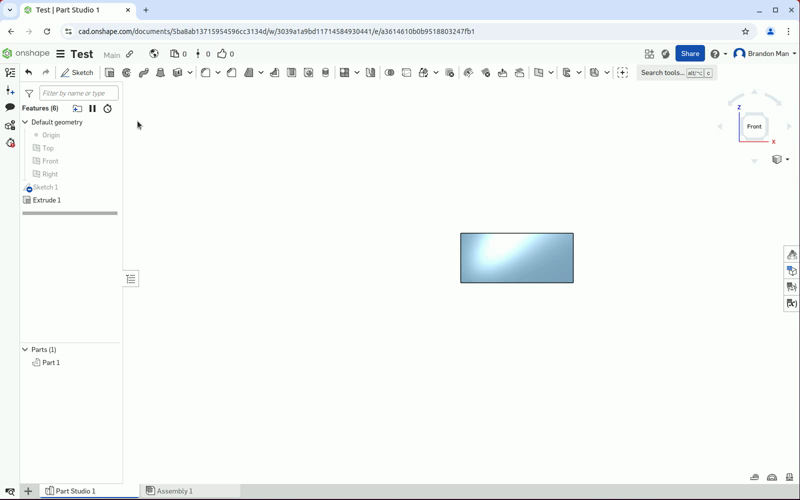
mouse_move(73, 189)
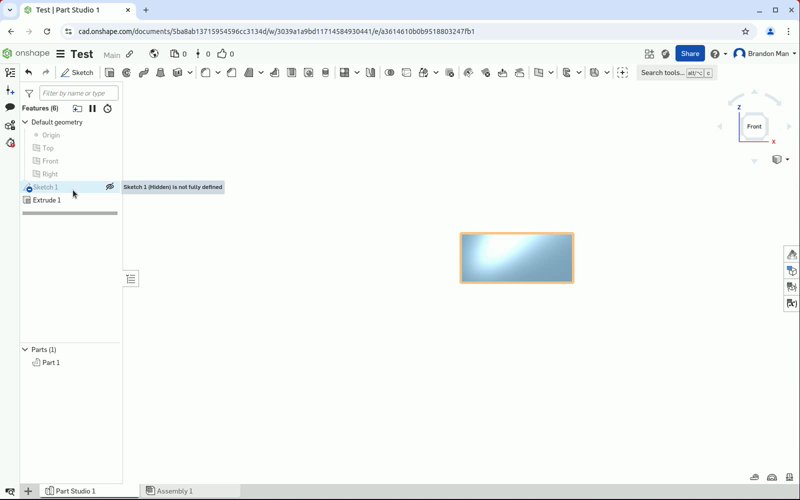
click(73, 189)
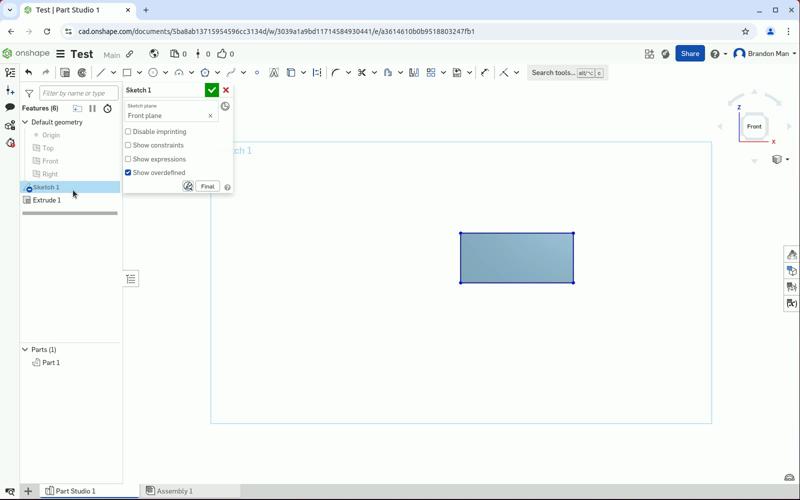
mouse_move(229, 92)
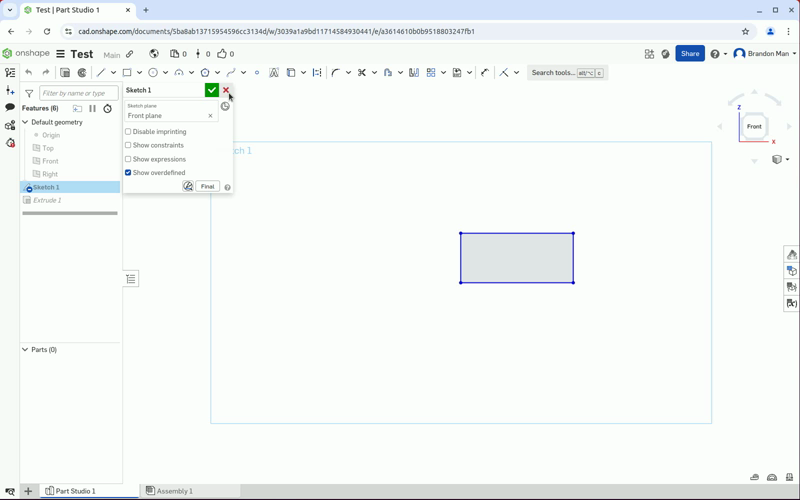
click(229, 92)
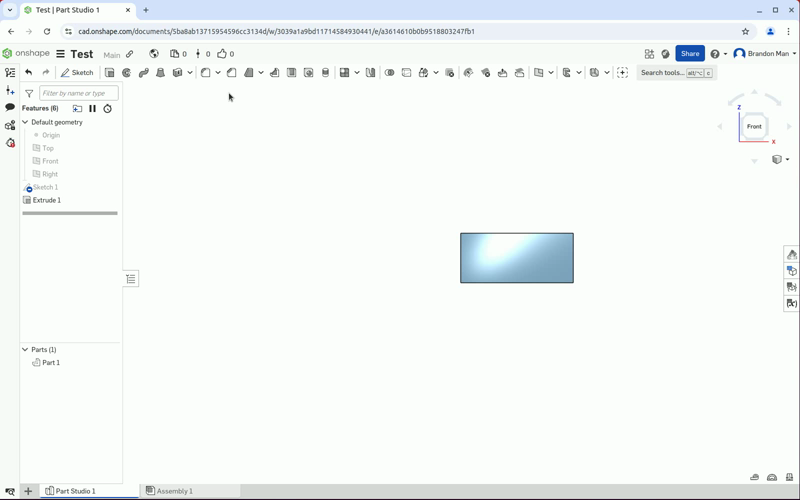
mouse_move(73, 352)
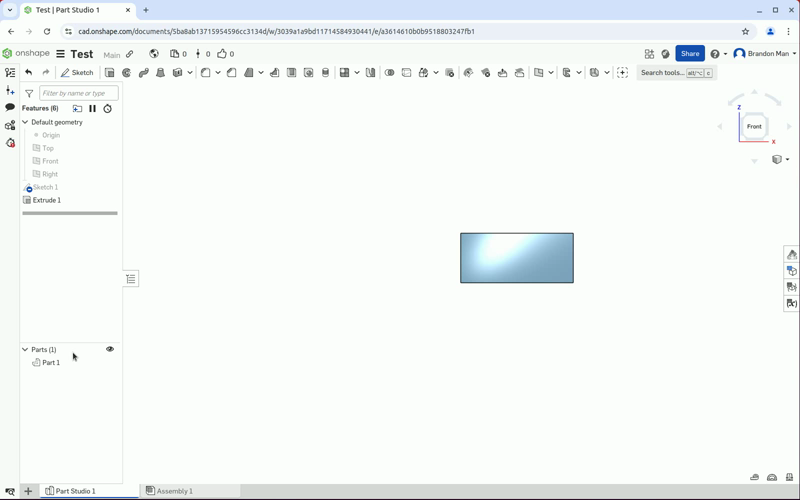
key(y)
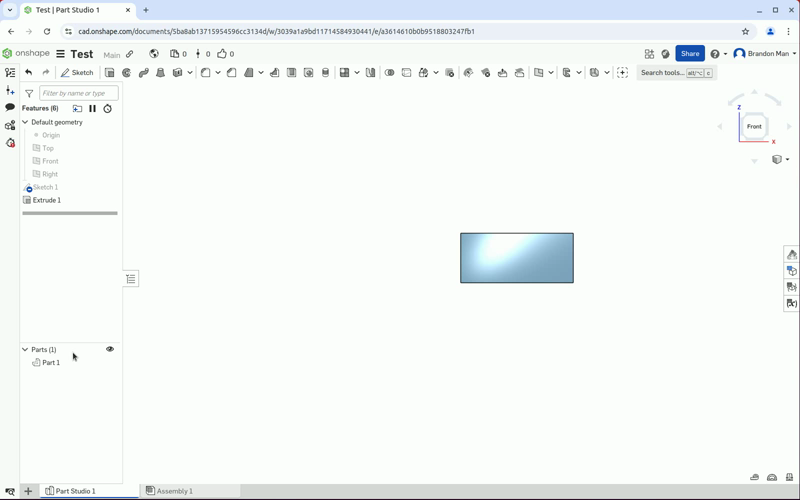
key(shift+p)
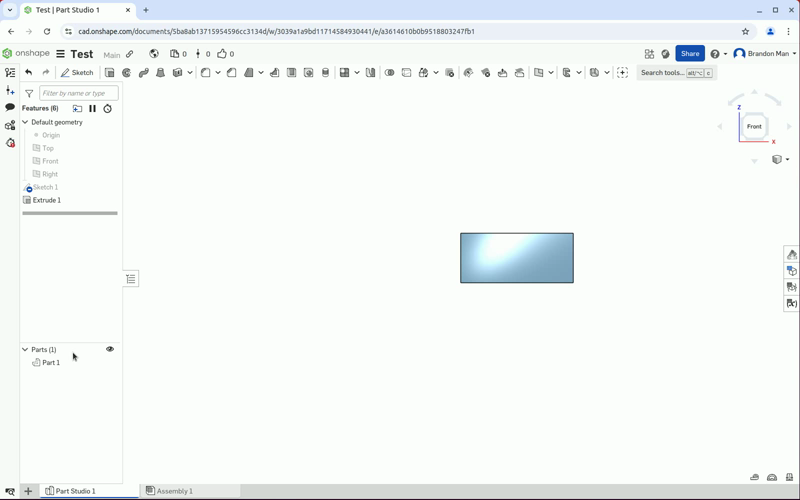
key(space)
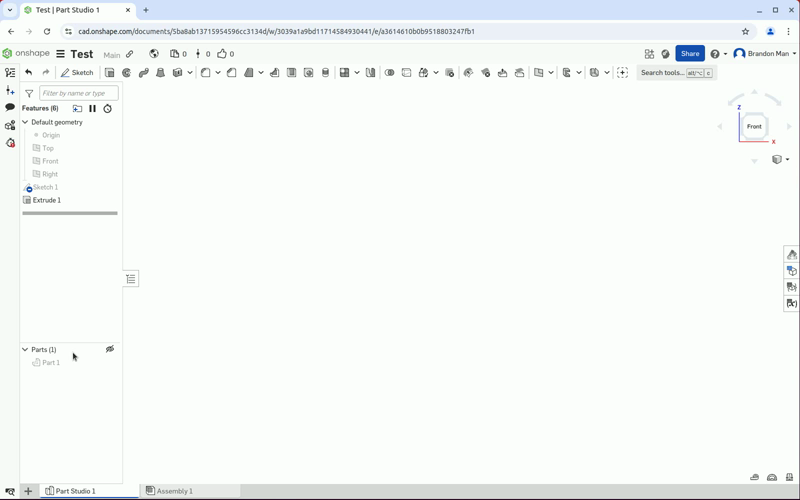
key_down(shift)
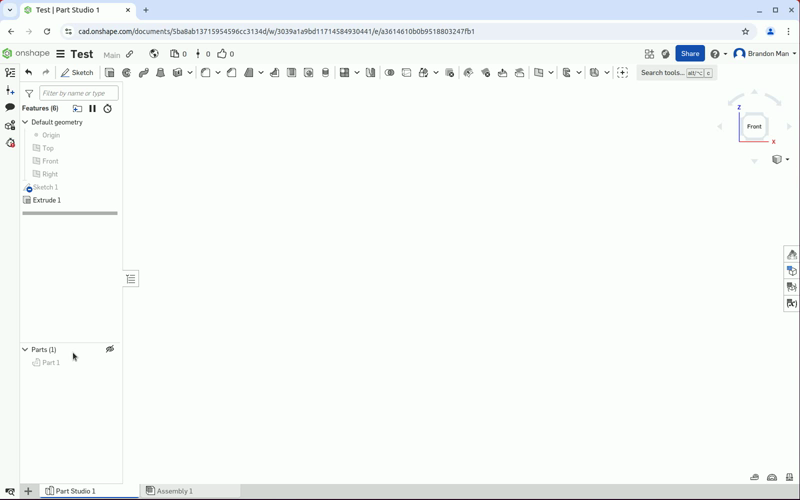
key(left)
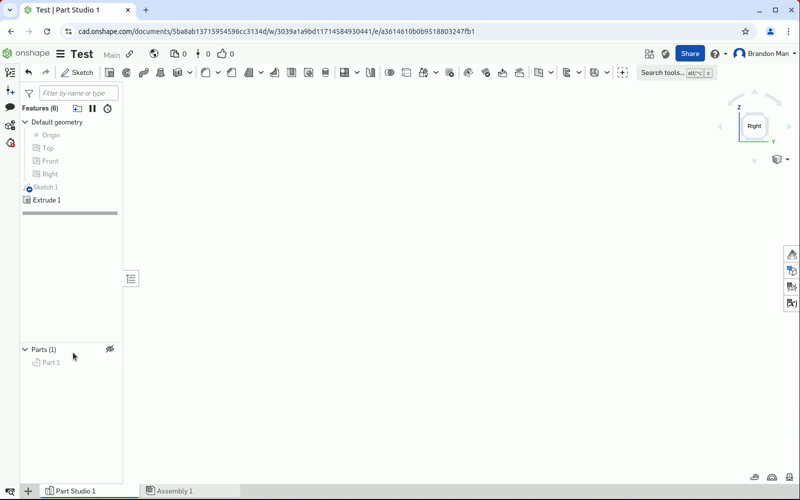
key_up(shift)
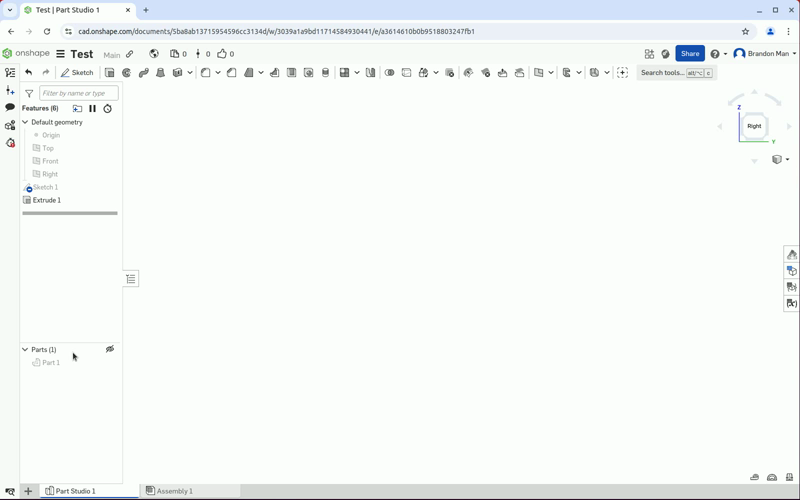
mouse_move(73, 352)
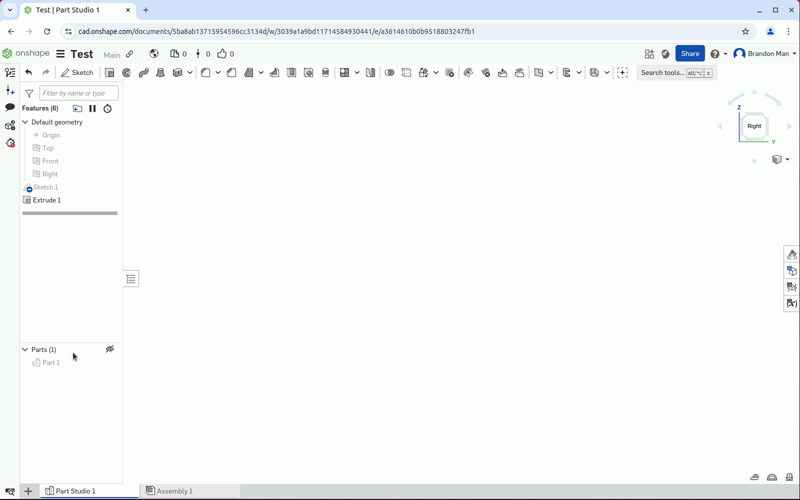
key(shift+y)
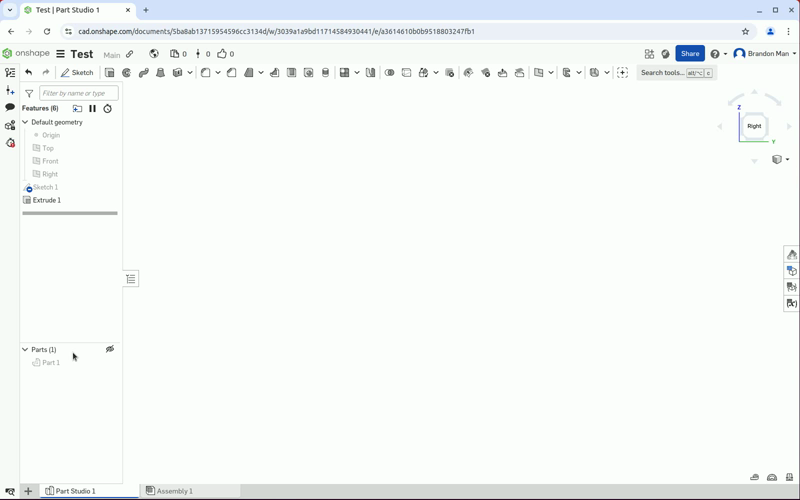
key(shift+s)
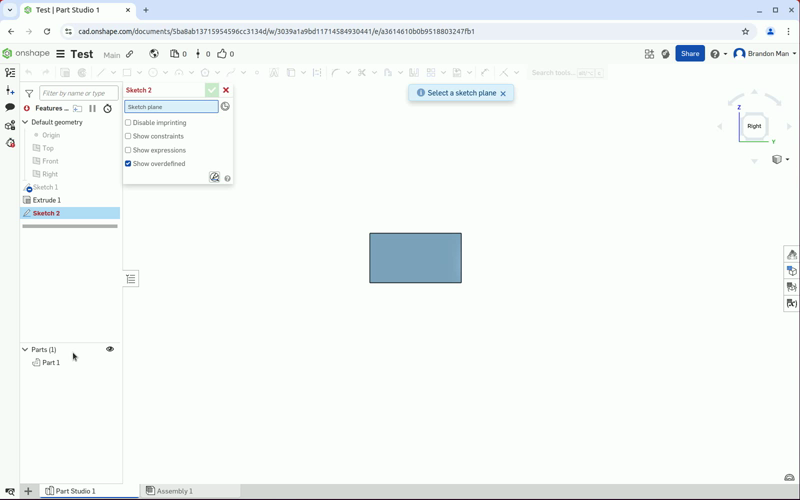
mouse_move(73, 176)
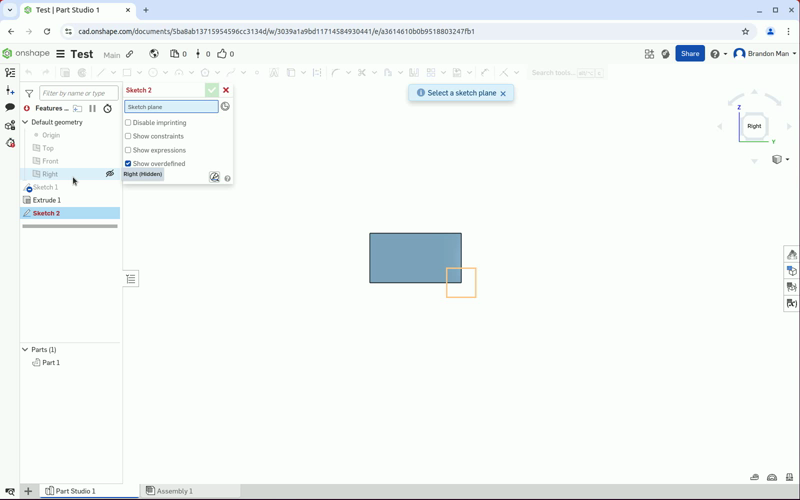
click(73, 176)
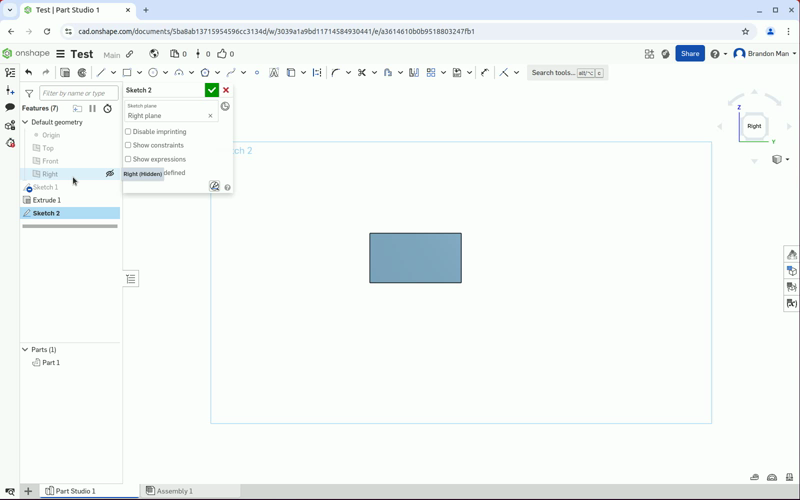
mouse_move(73, 352)
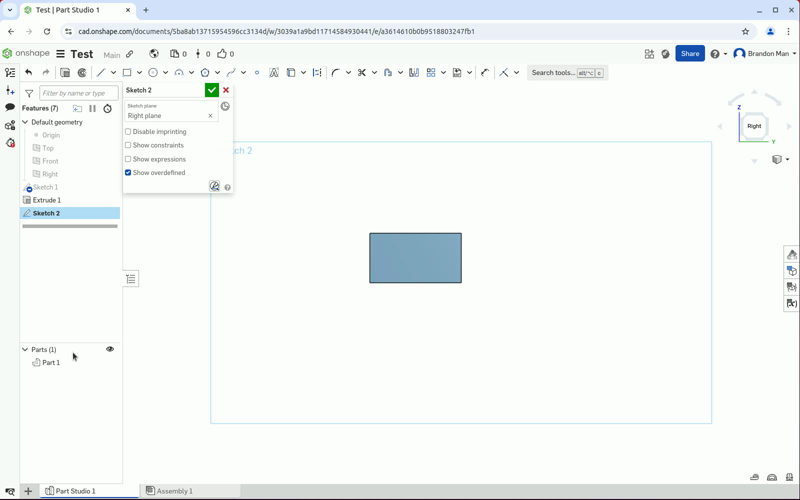
key(y)
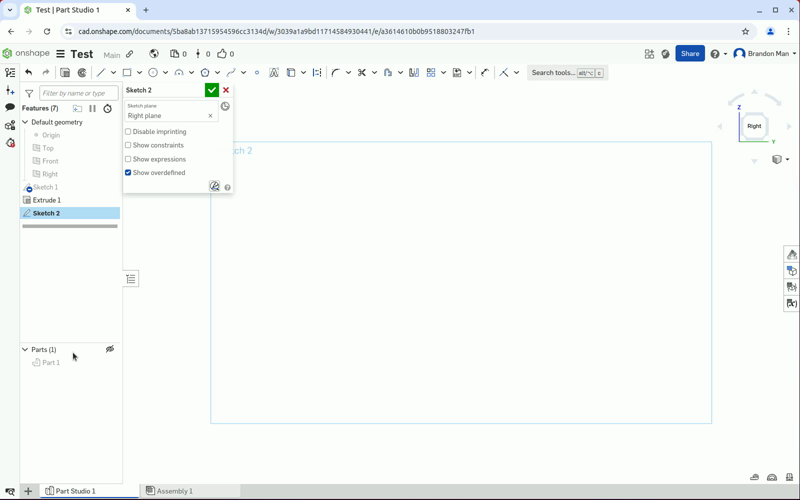
key(c)
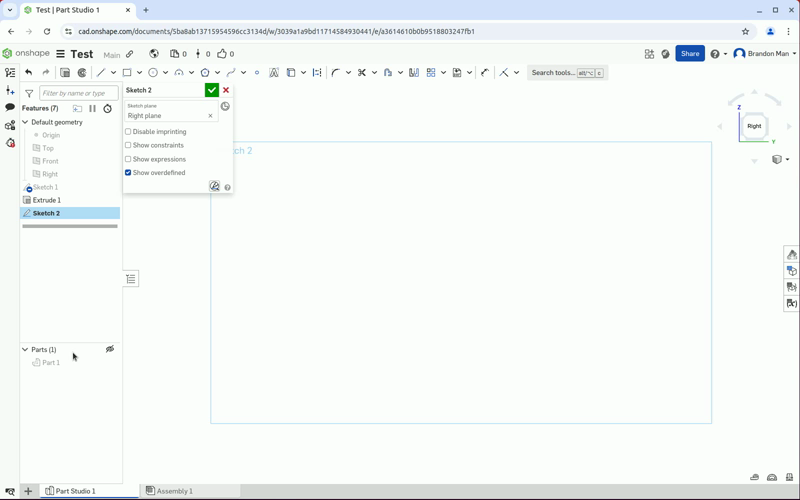
key_down(shift)
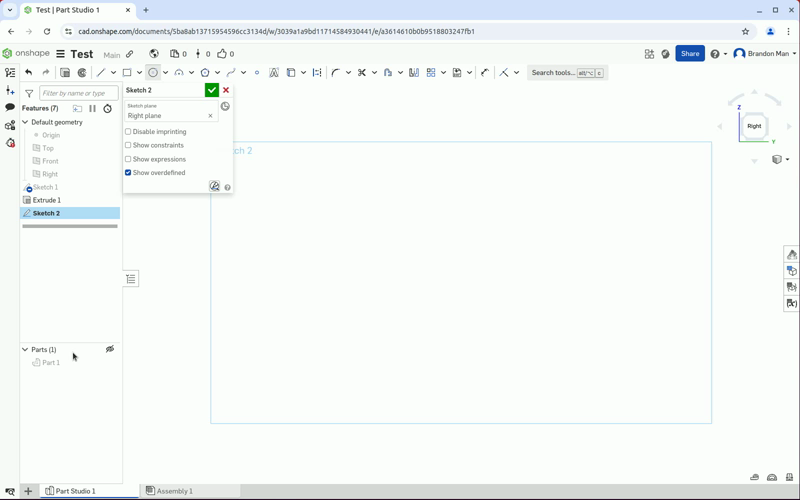
mouse_move(416, 258)
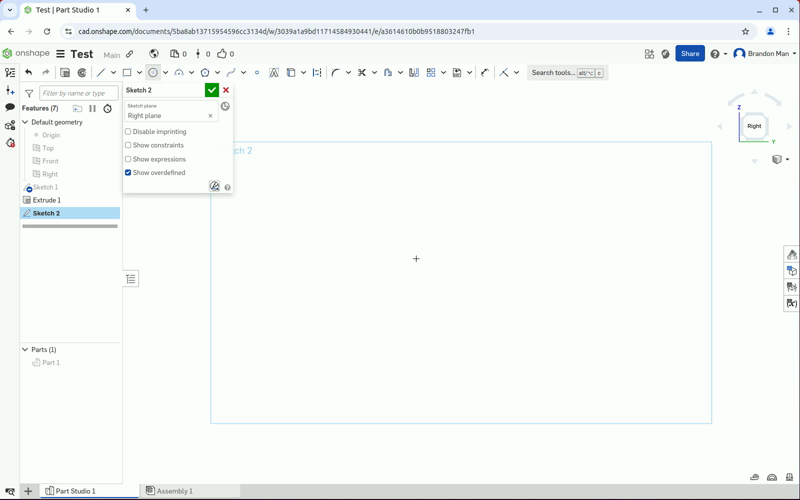
click(416, 258)
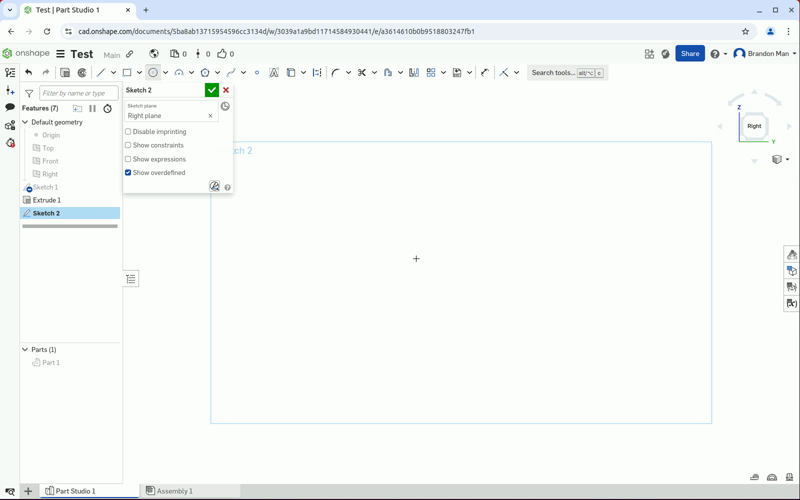
key_up(shift)
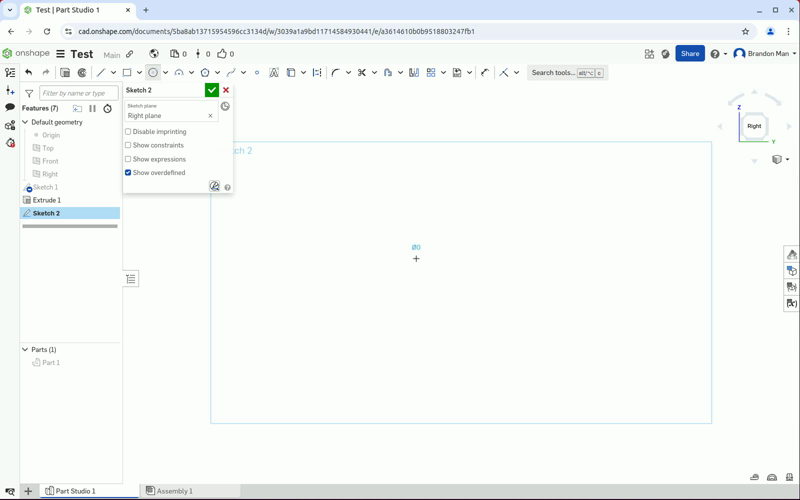
mouse_move(440, 258)
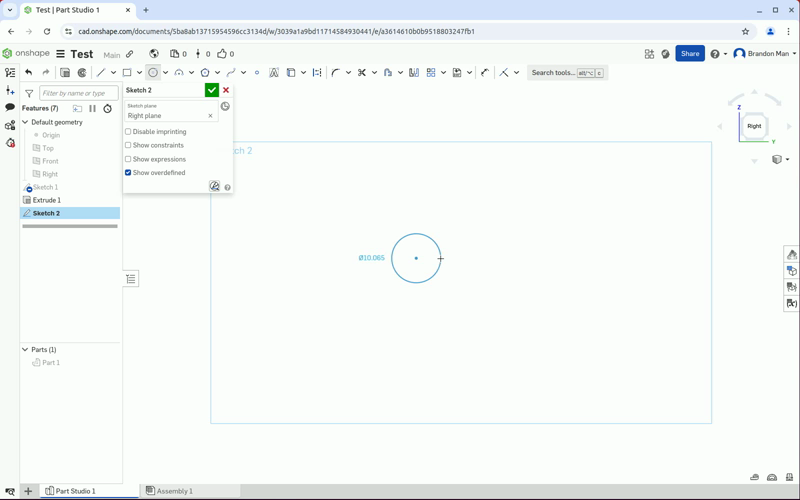
click(440, 258)
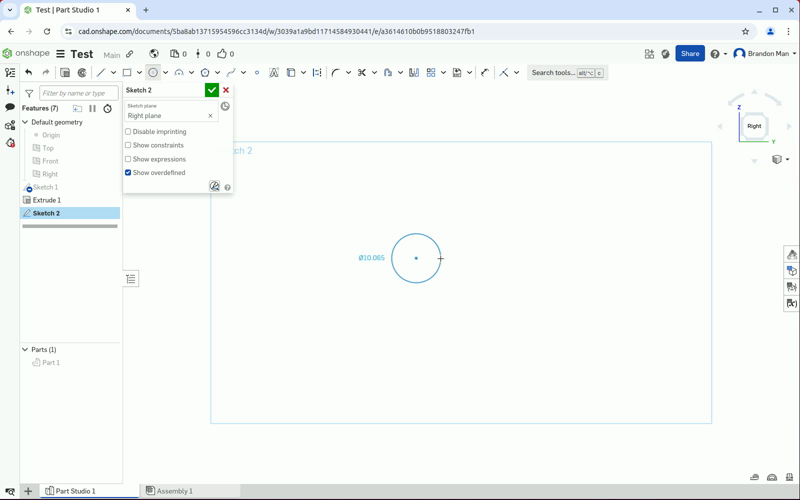
key(esc)
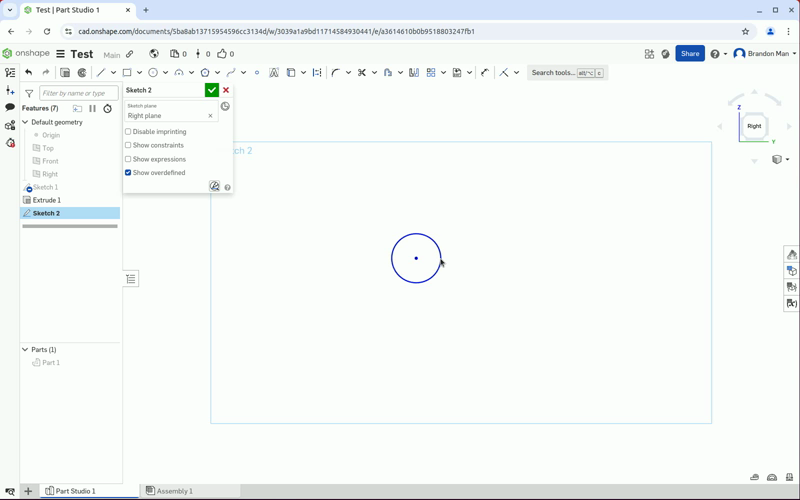
mouse_move(396, 258)
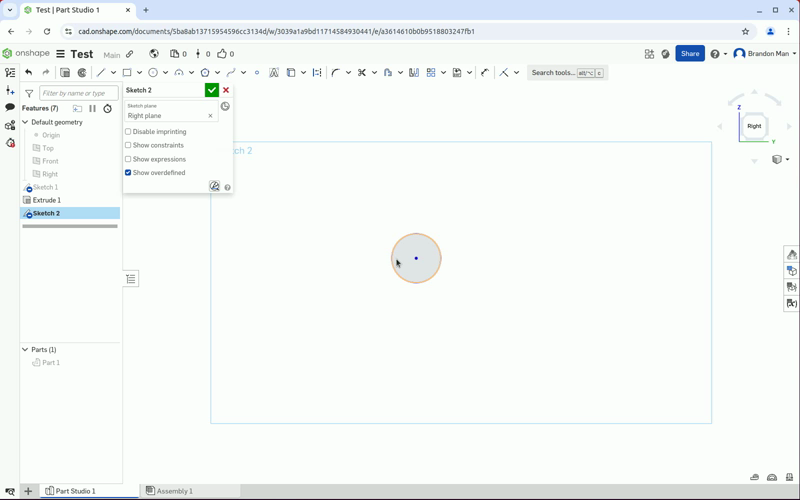
click(396, 258)
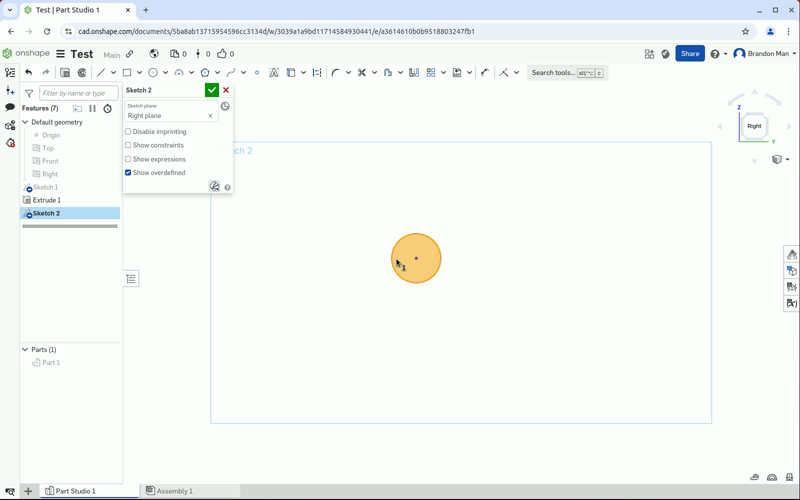
mouse_move(73, 352)
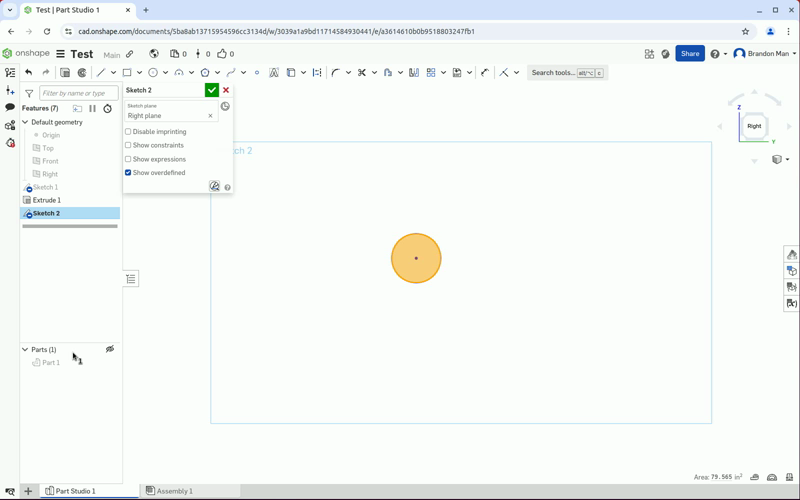
key(shift+y)
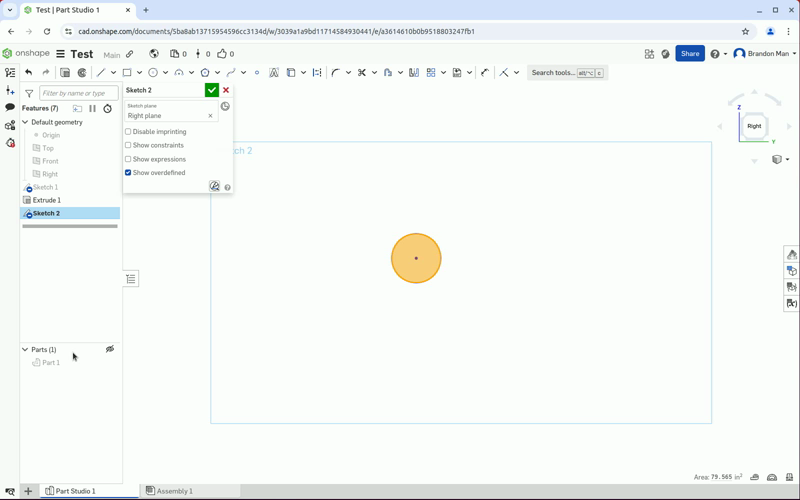
key(shift+e)
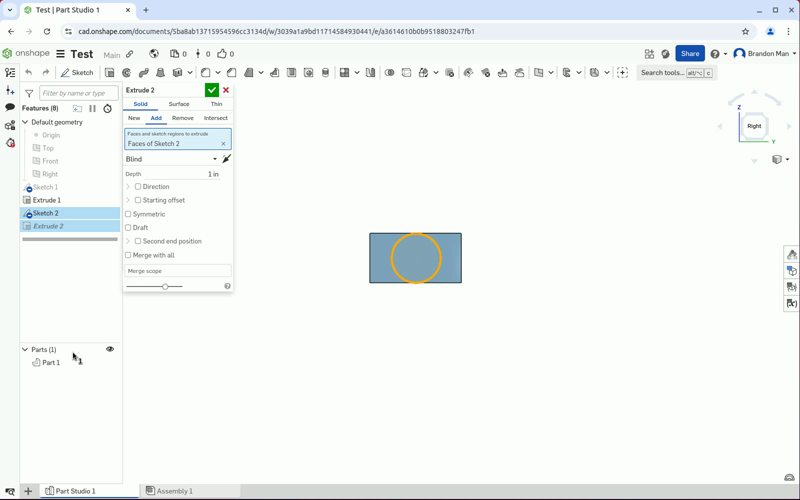
mouse_move(143, 106)
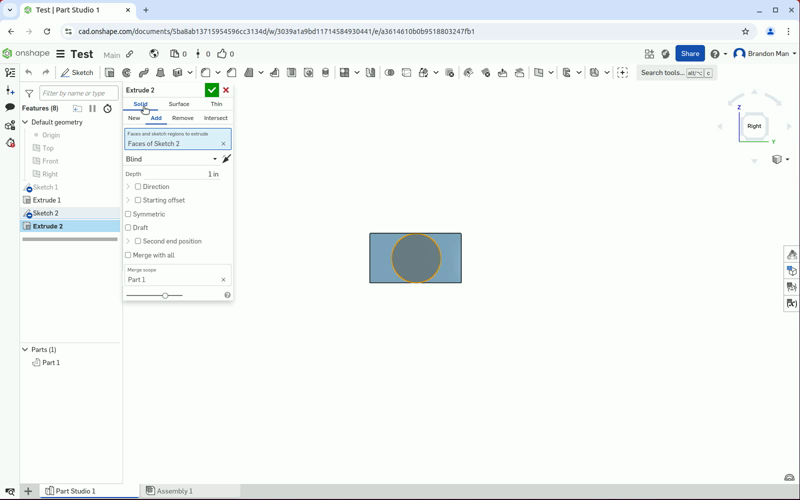
click(143, 106)
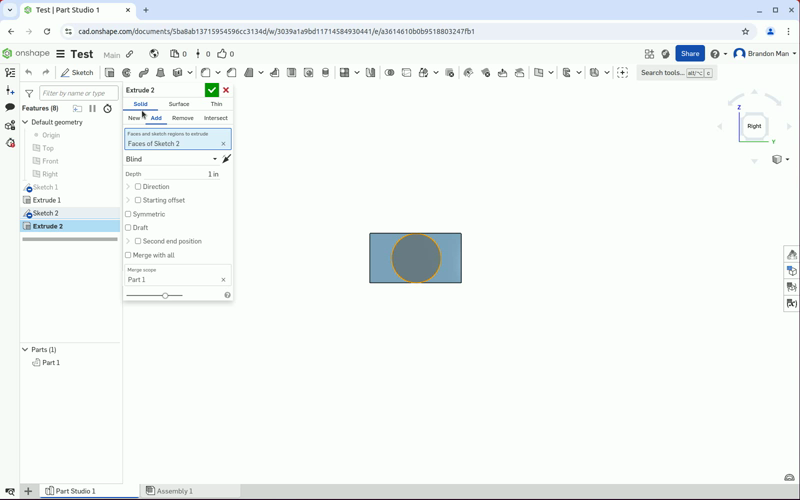
mouse_move(137, 120)
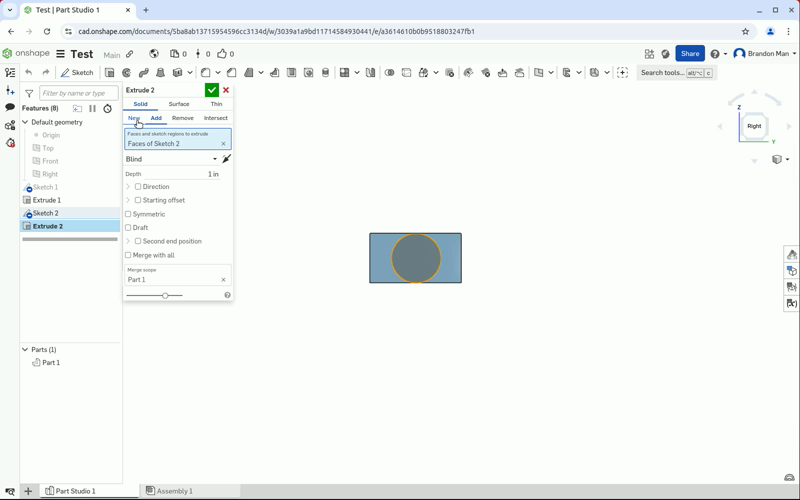
click(137, 120)
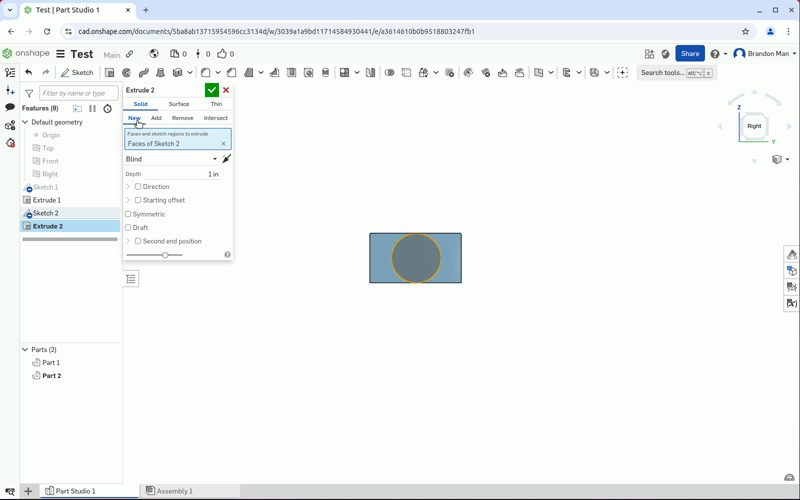
key(tab, 4)
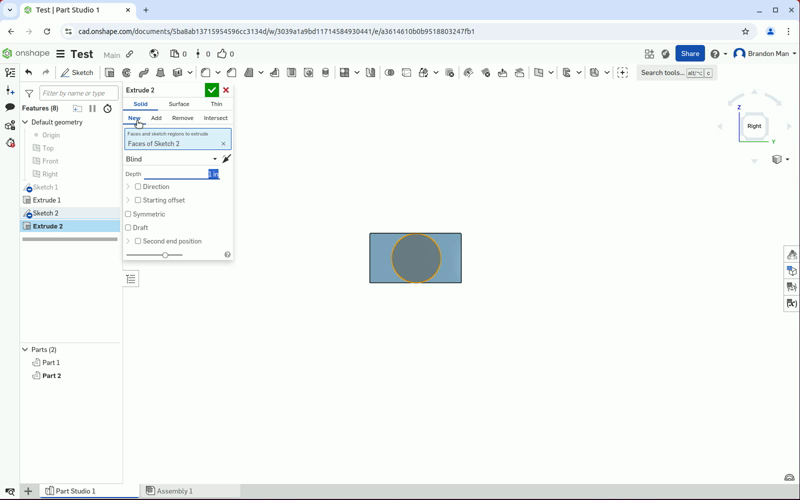
text(5.777)
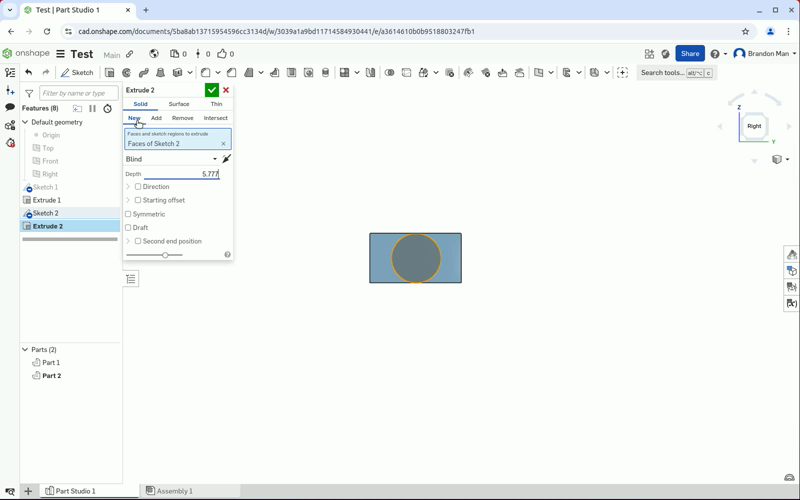
key(enter)
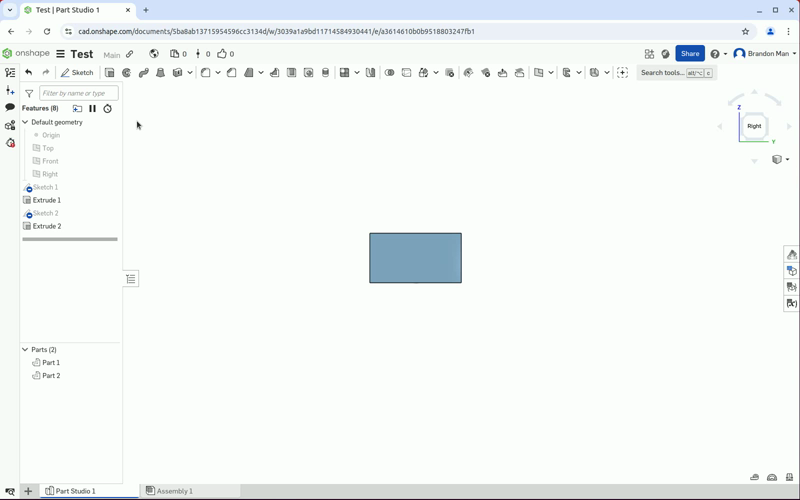
key(shift+h)
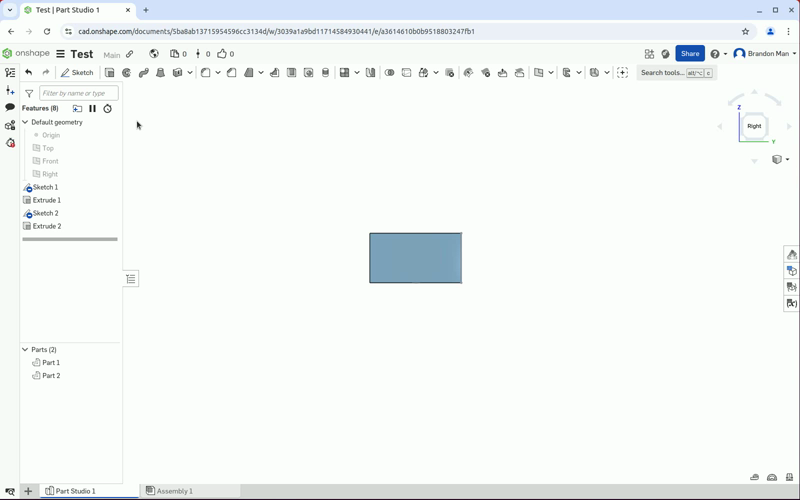
key(shift+h)
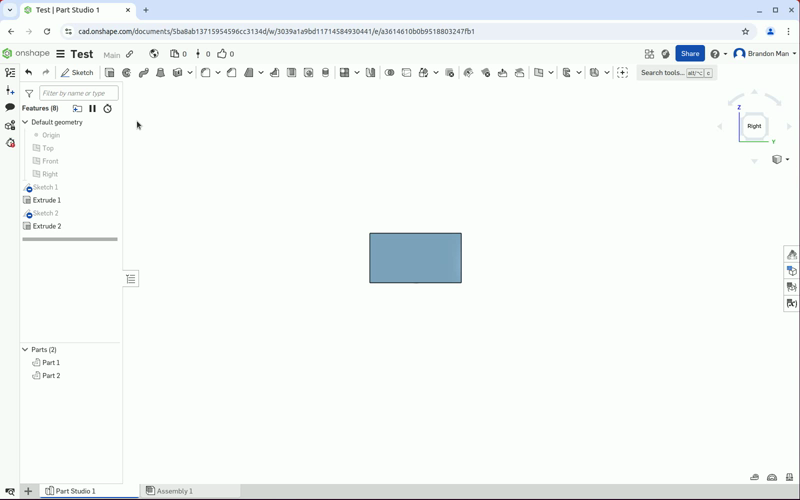
mouse_move(73, 189)
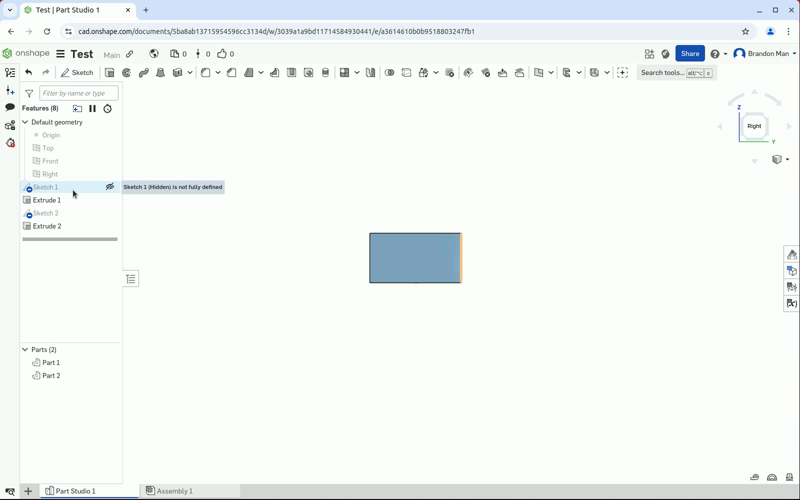
click(73, 189)
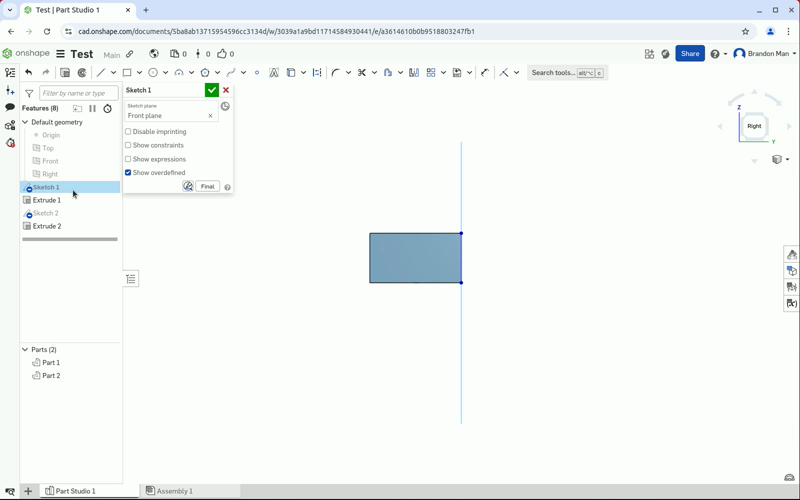
mouse_move(229, 92)
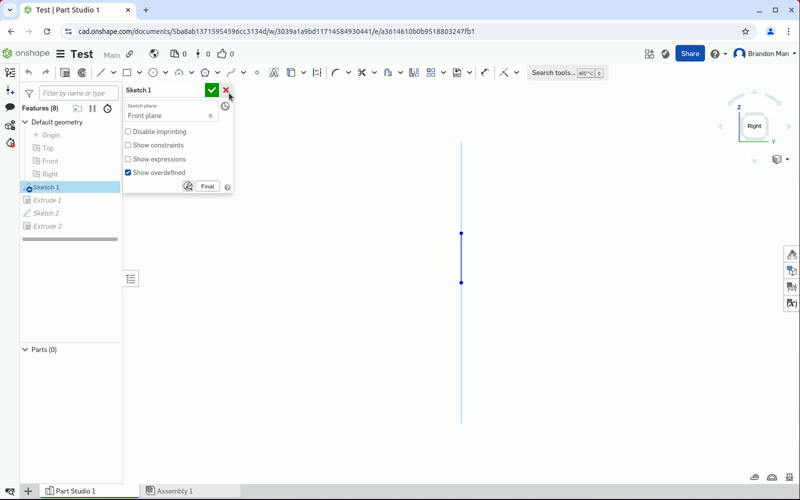
click(229, 92)
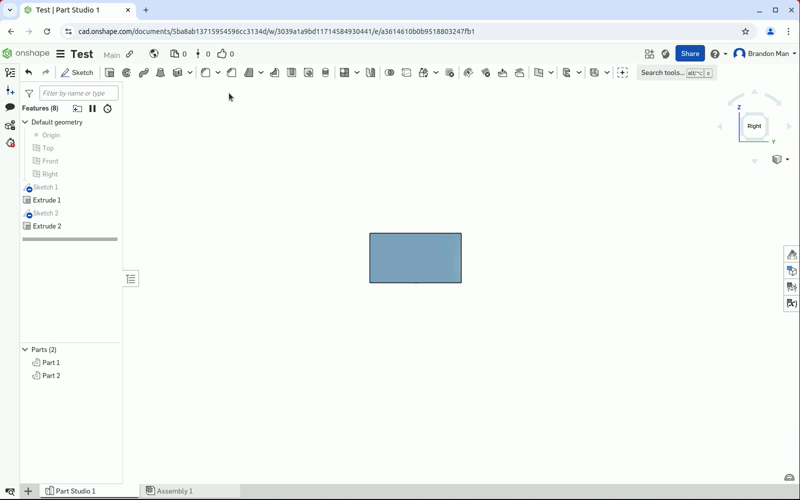
mouse_move(541, 75)
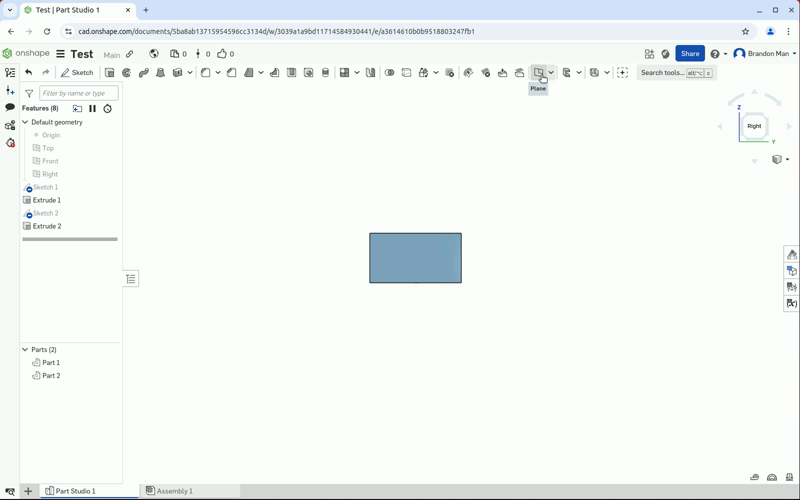
click(541, 75)
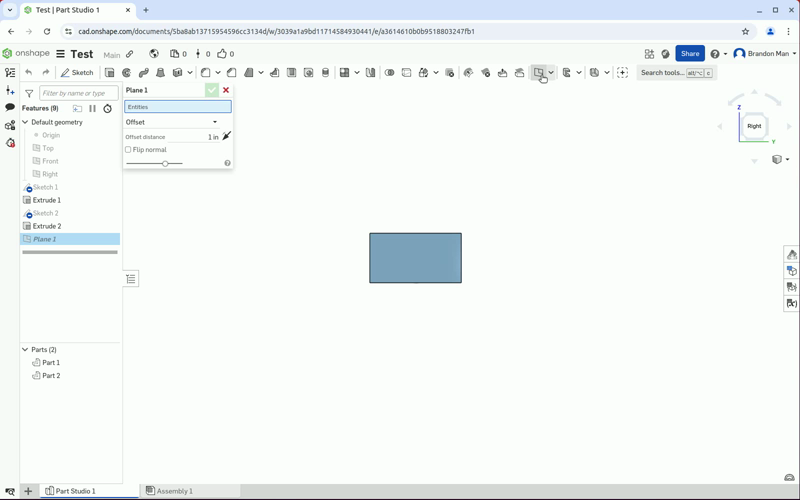
mouse_move(73, 176)
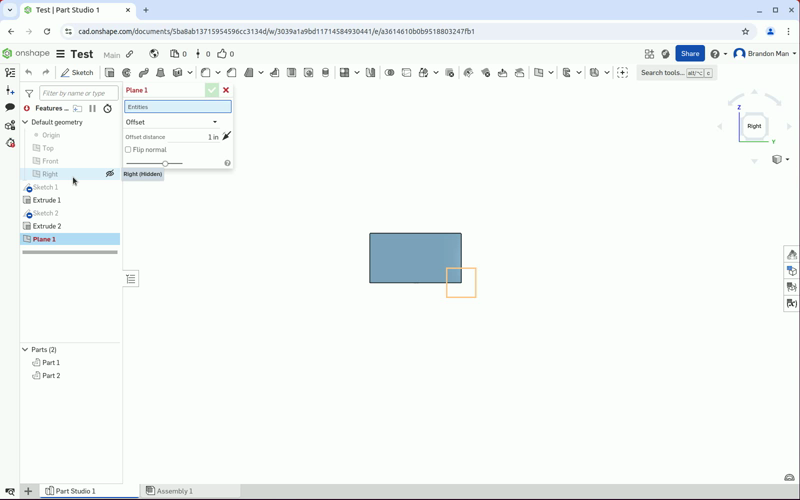
click(73, 176)
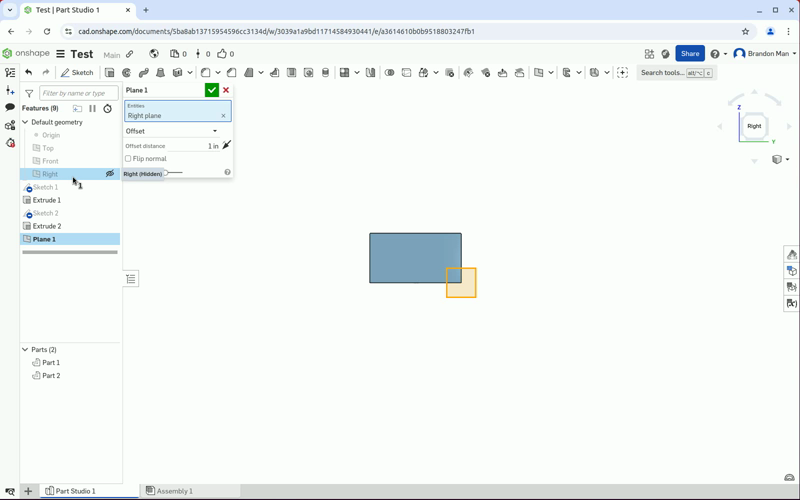
key(tab, 2)
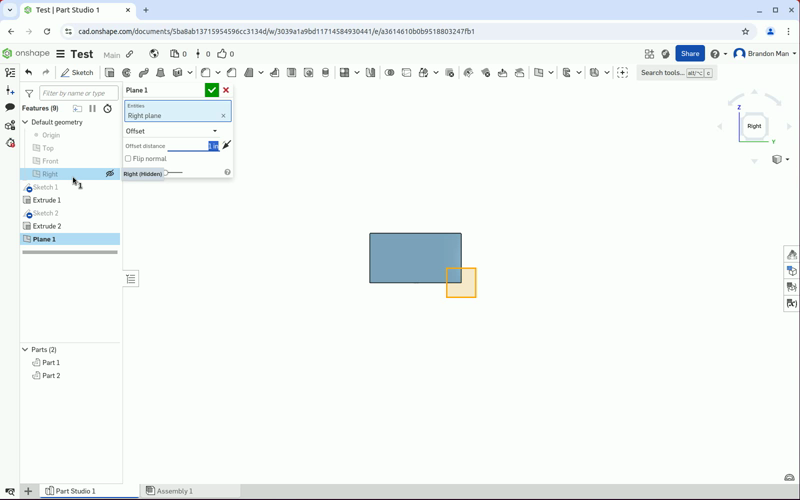
text(5.792)
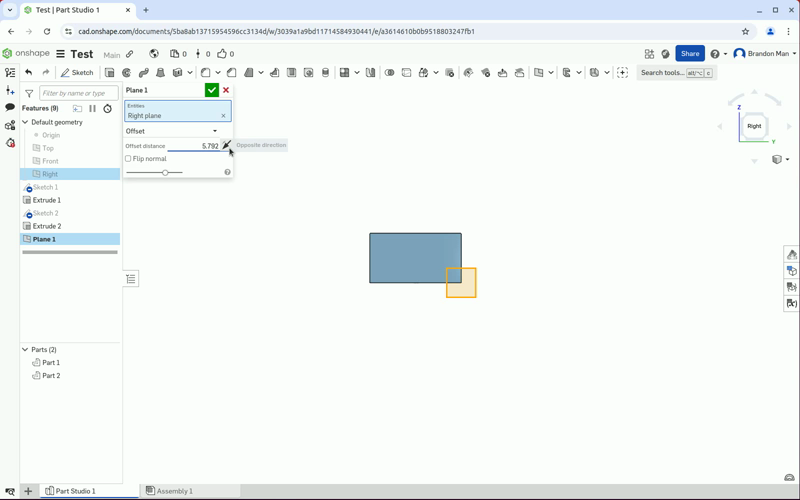
mouse_move(229, 147)
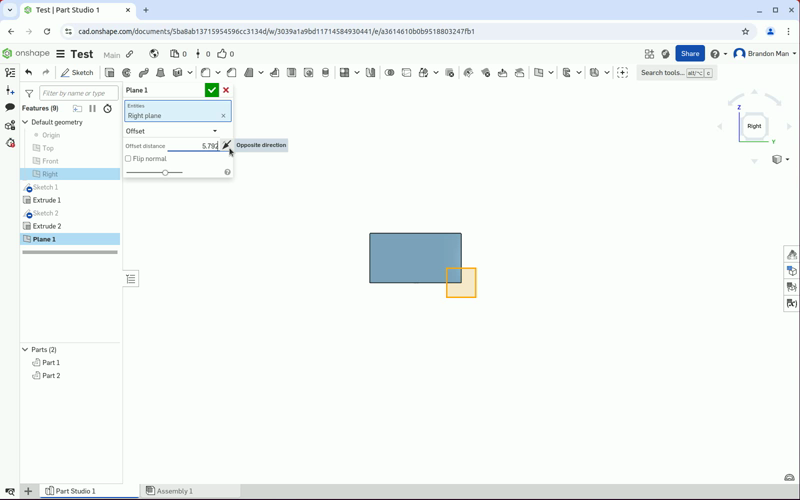
click(229, 147)
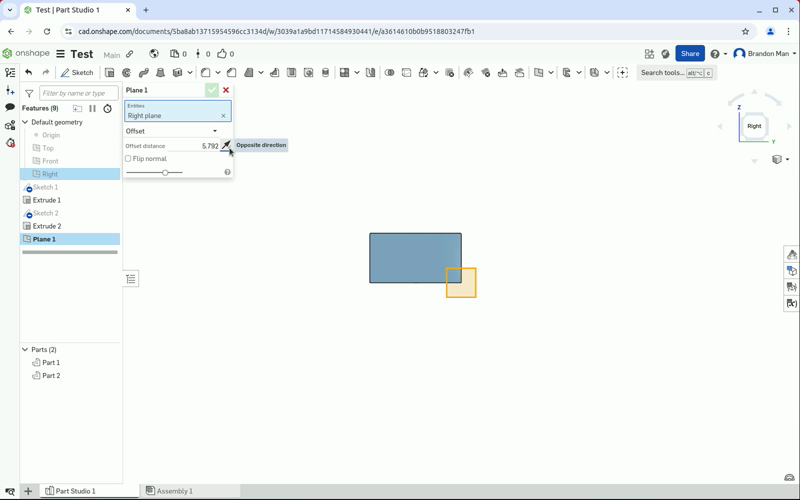
key(enter, 2)
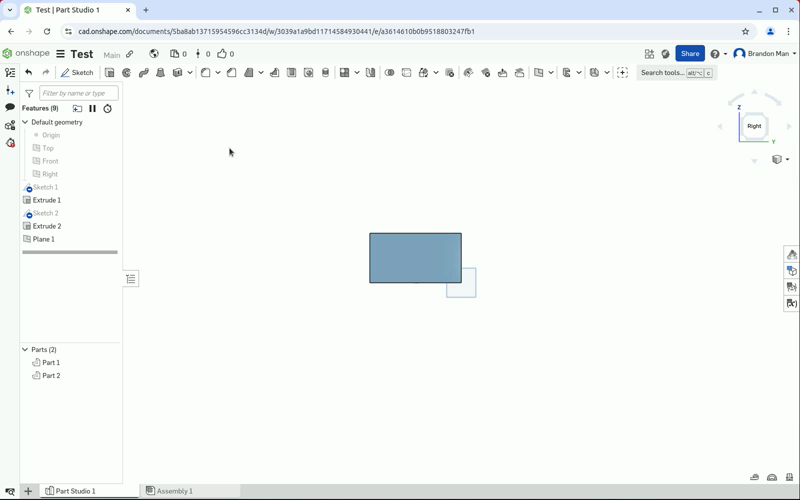
key(shift+s)
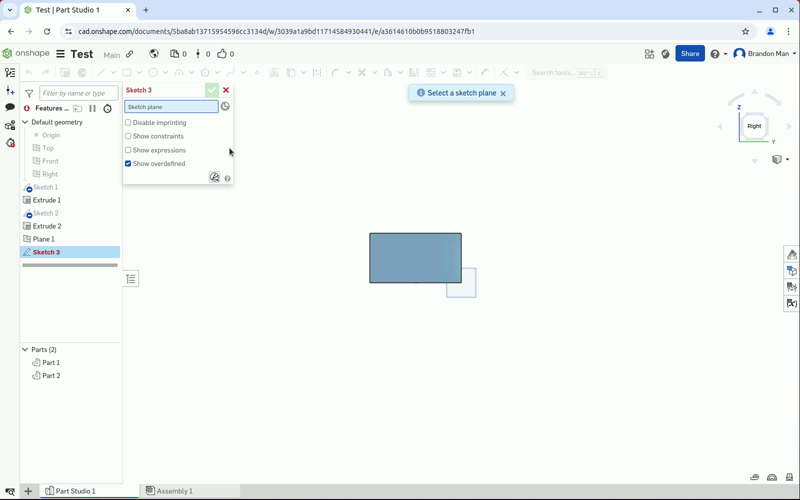
mouse_move(73, 241)
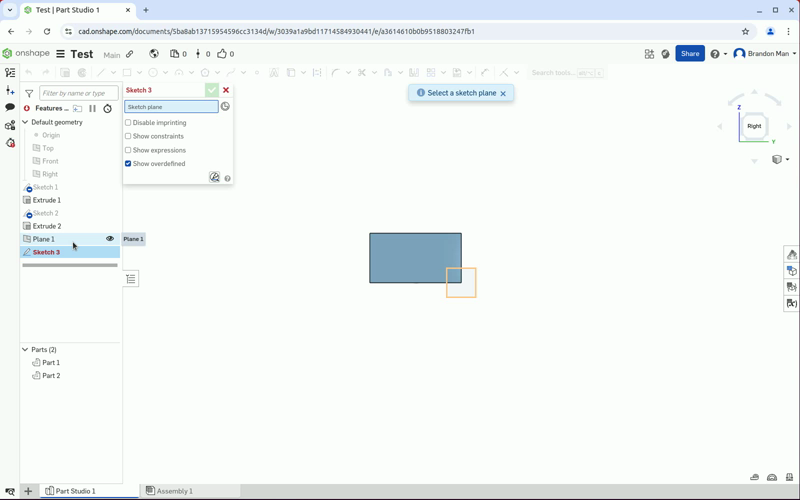
click(73, 241)
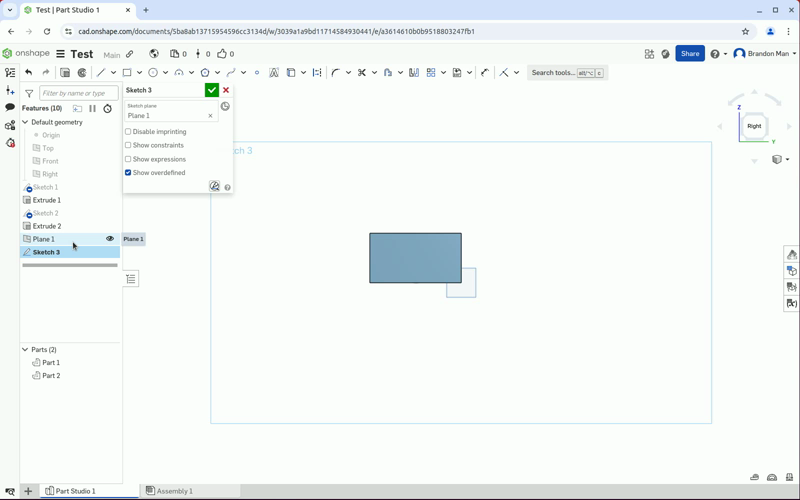
mouse_move(73, 352)
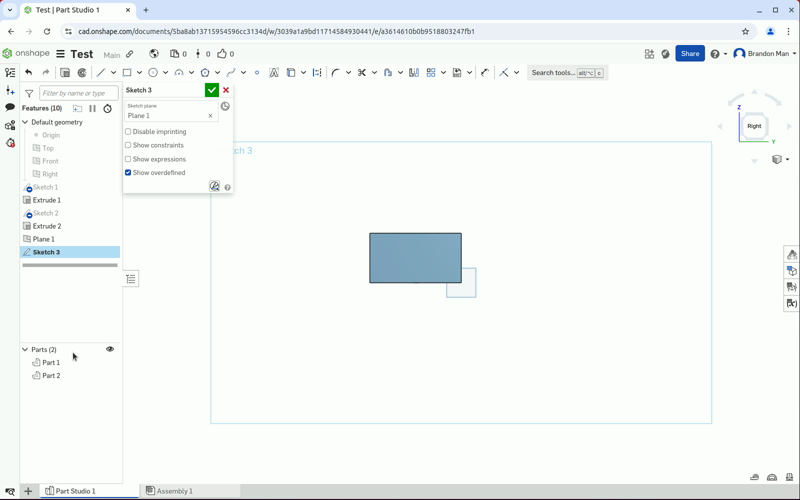
key(y)
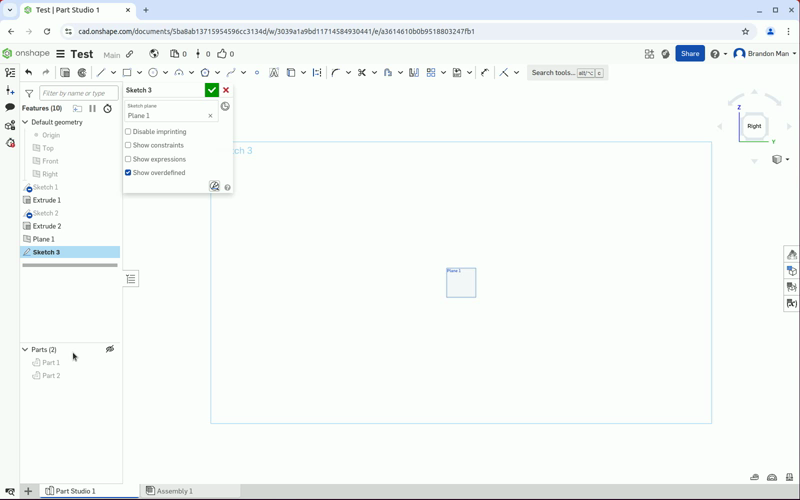
key(c)
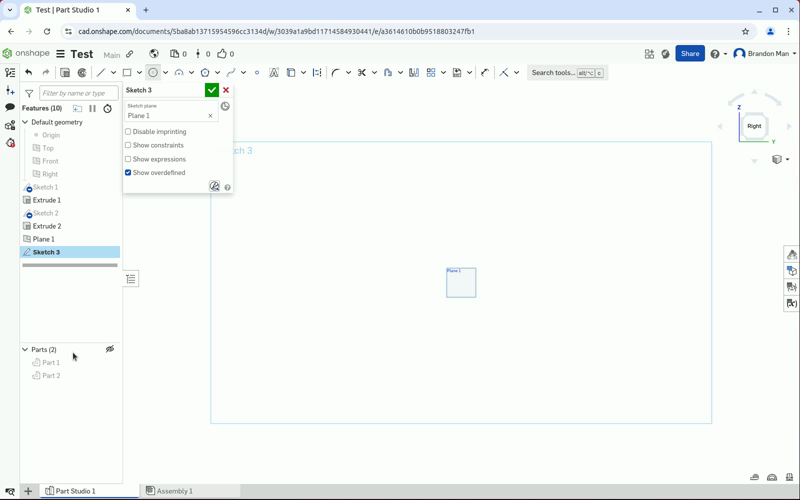
key_down(shift)
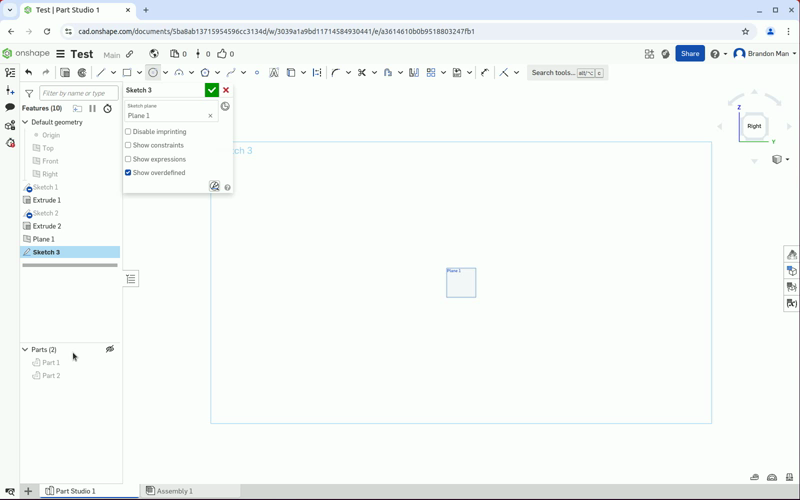
mouse_move(415, 258)
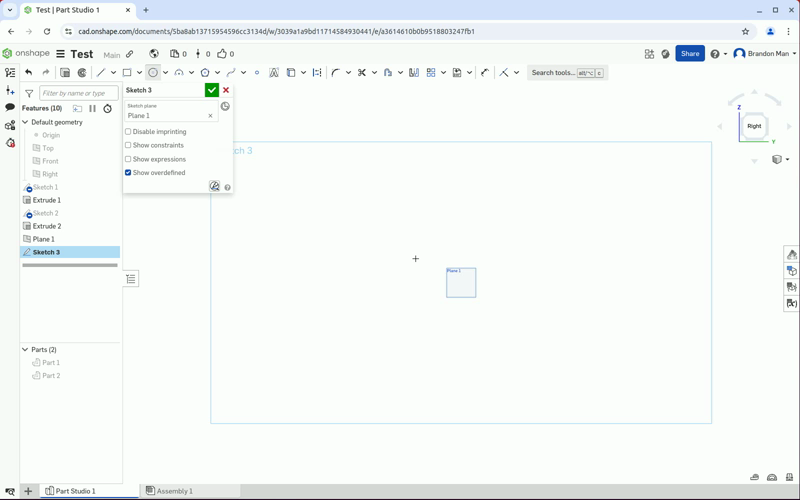
click(415, 258)
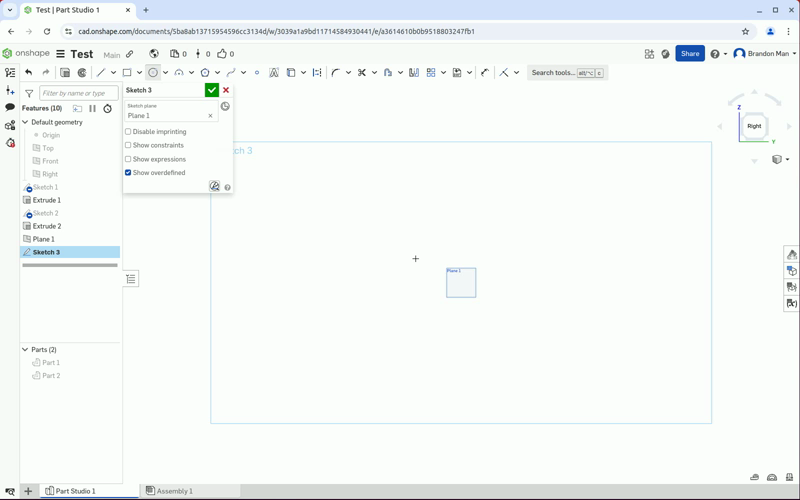
key_up(shift)
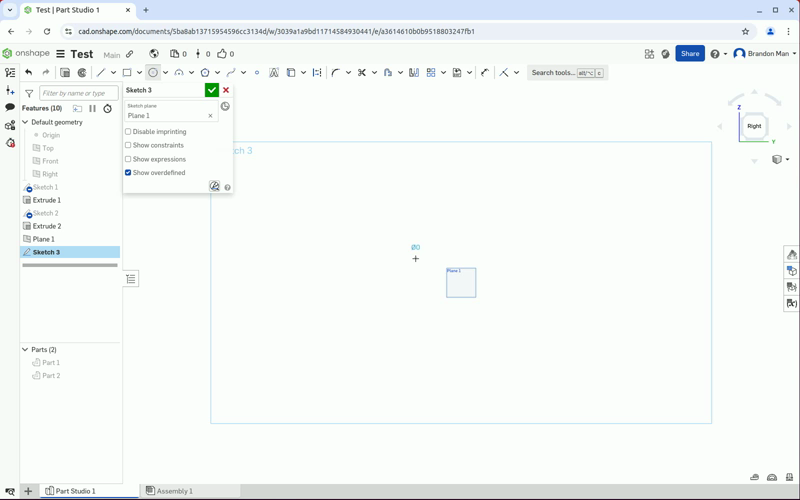
mouse_move(430, 258)
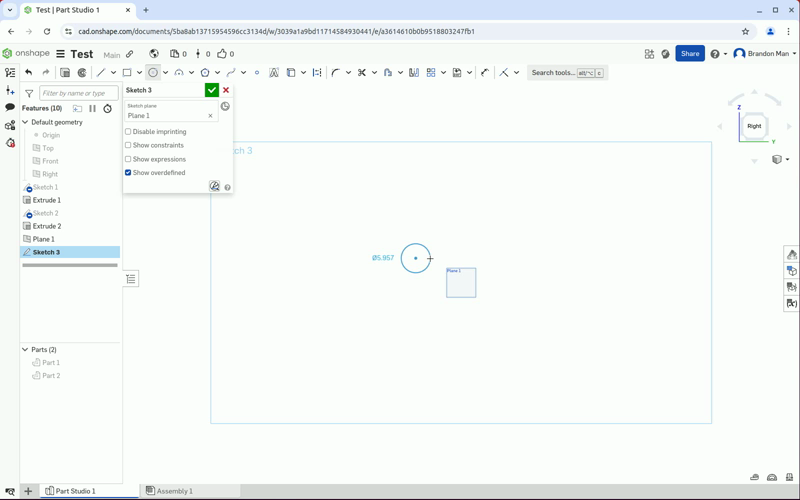
click(430, 258)
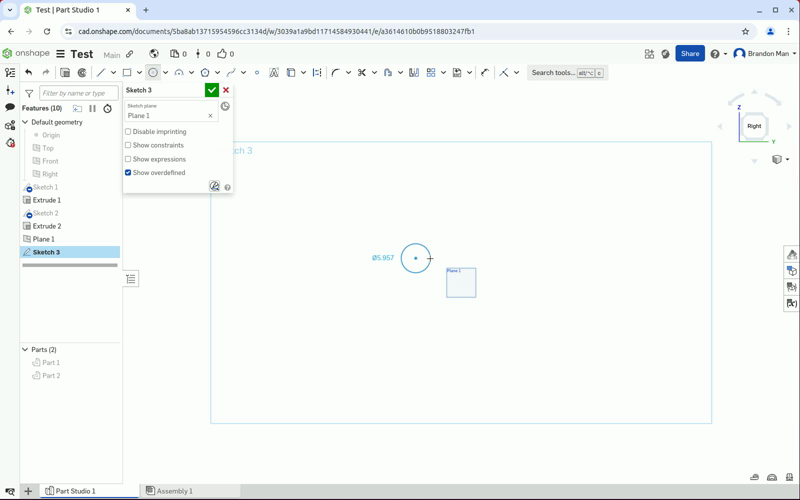
key(esc)
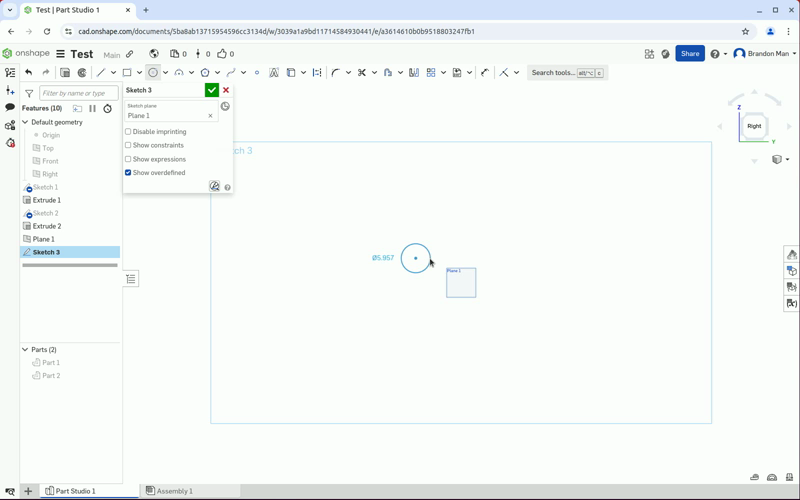
mouse_move(408, 246)
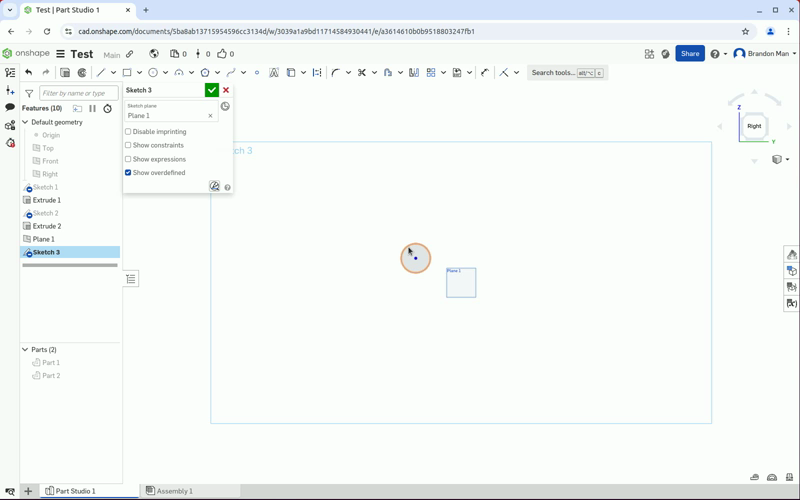
scroll(6)
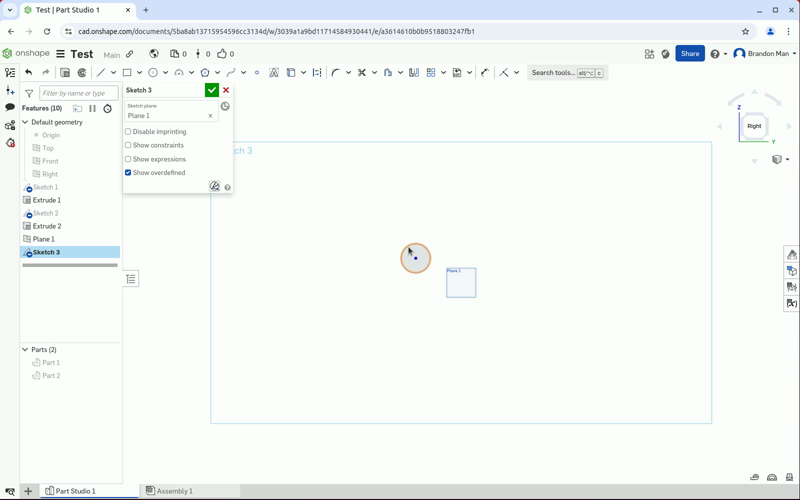
scroll(6)
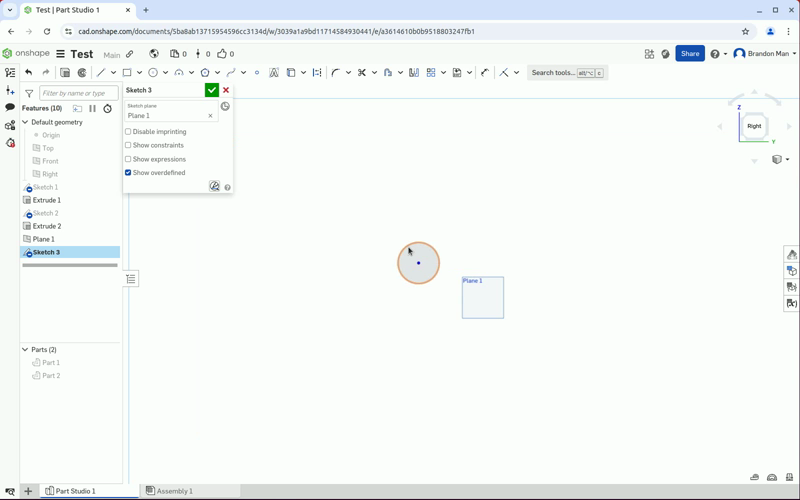
scroll(6)
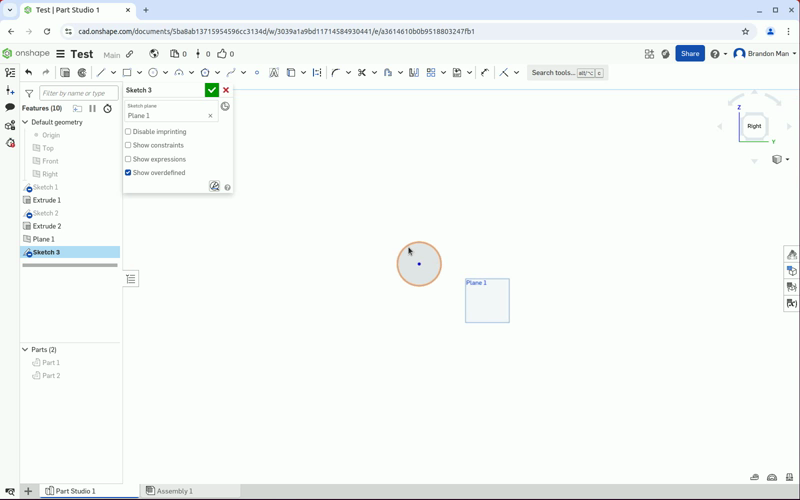
scroll(6)
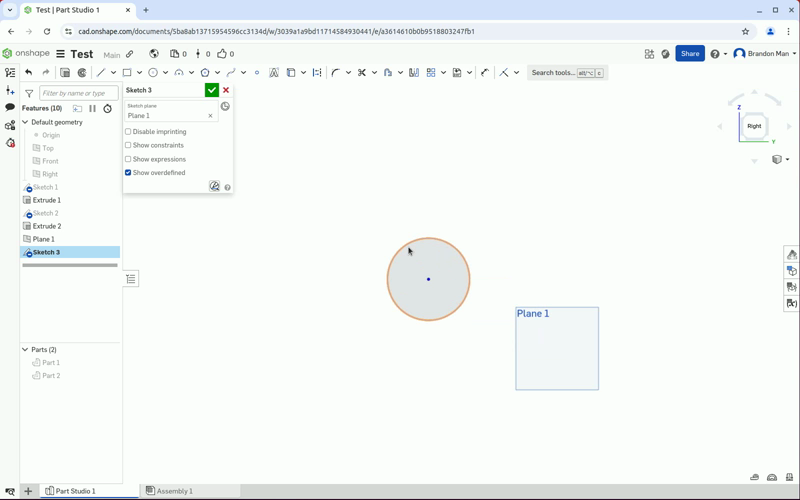
scroll(6)
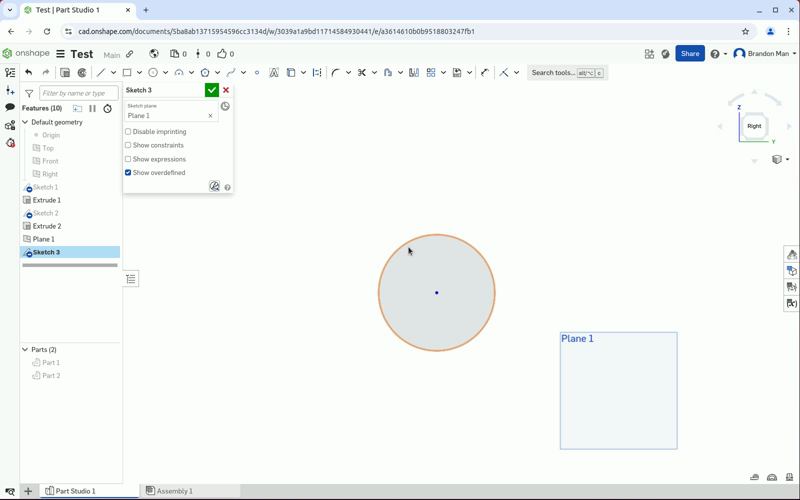
scroll(6)
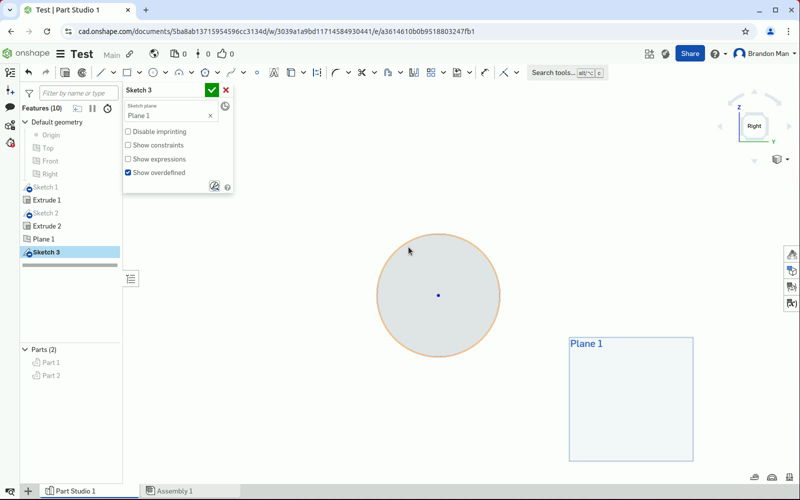
scroll(6)
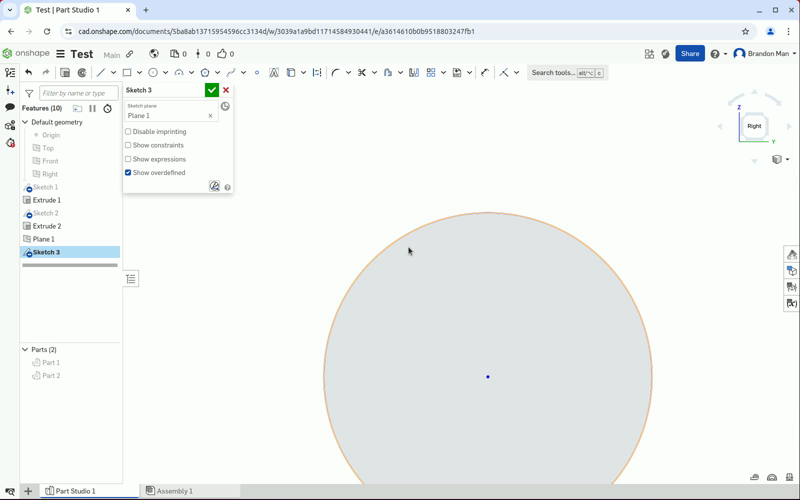
click(408, 246)
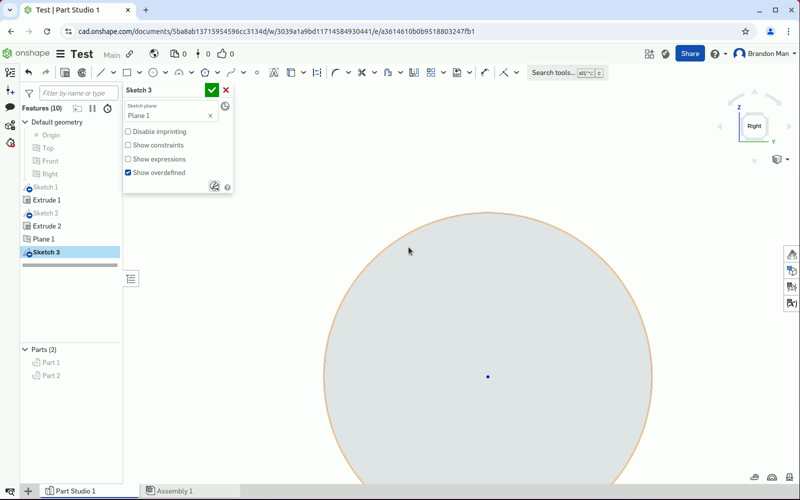
scroll(-6)
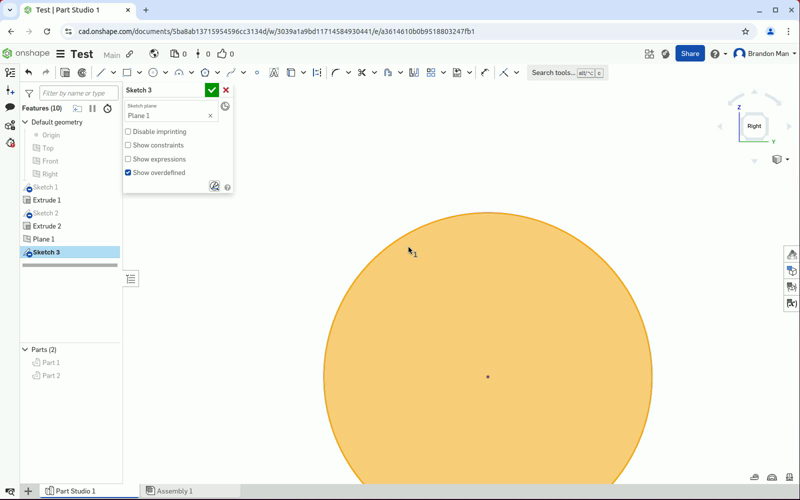
scroll(-6)
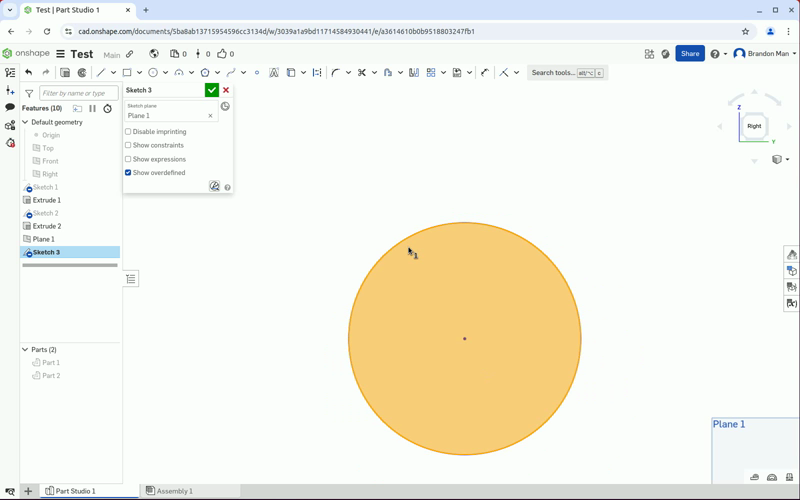
scroll(-6)
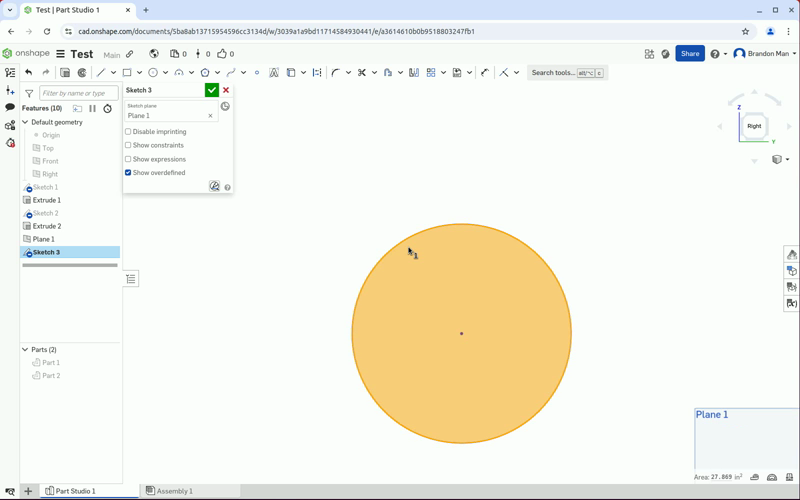
scroll(-6)
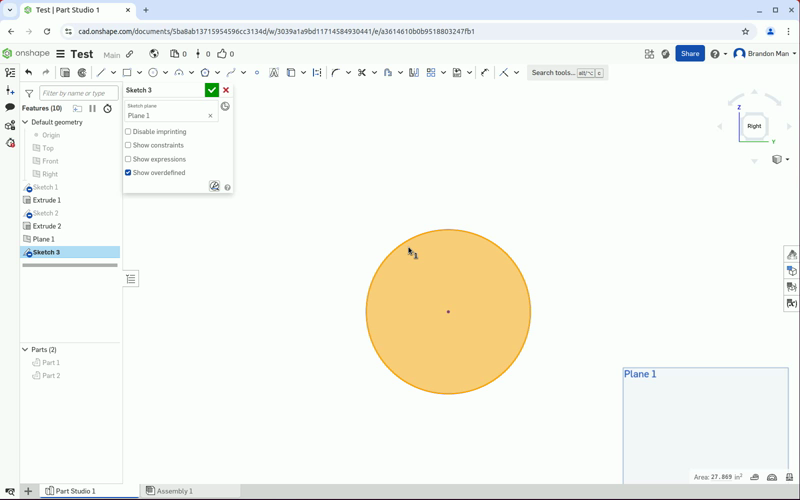
scroll(-6)
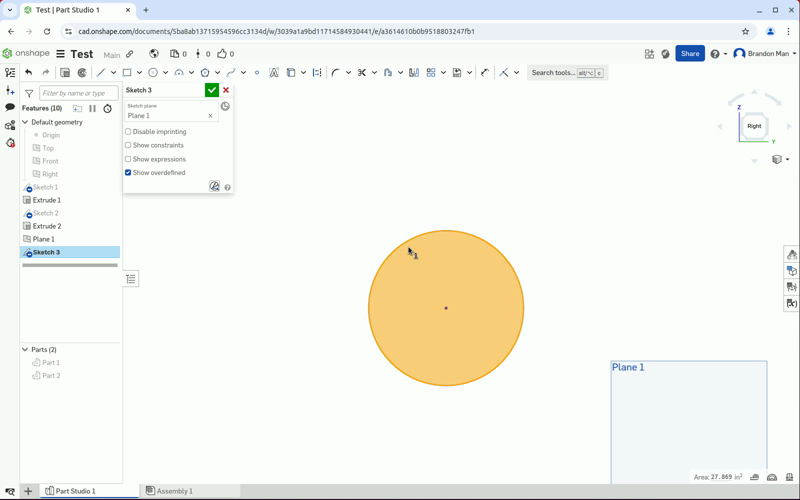
scroll(-6)
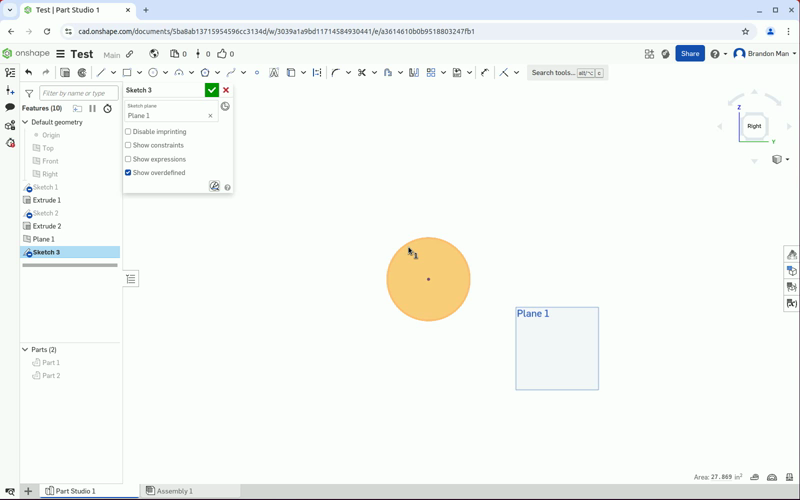
scroll(-6)
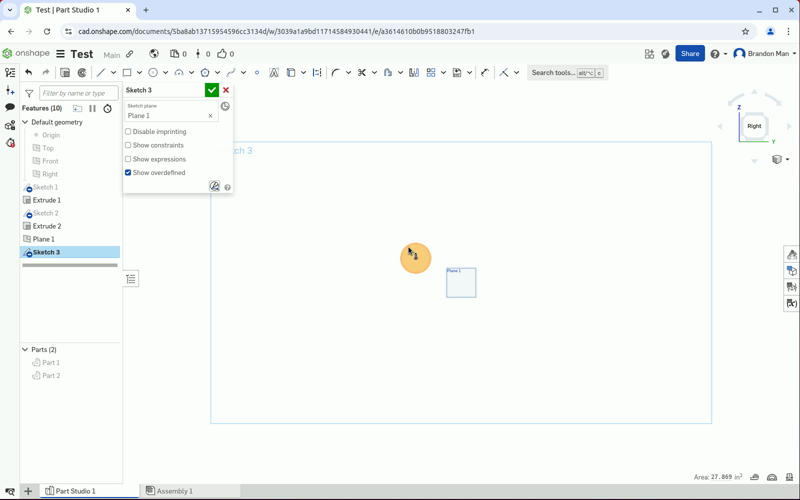
mouse_move(73, 352)
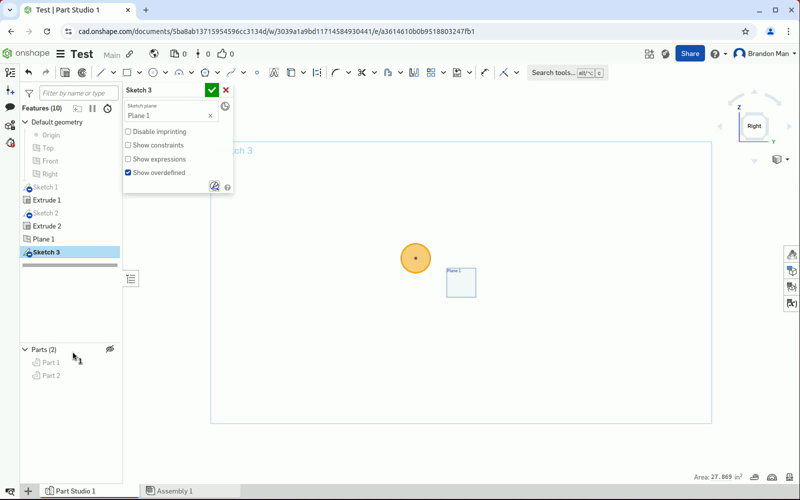
key(shift+y)
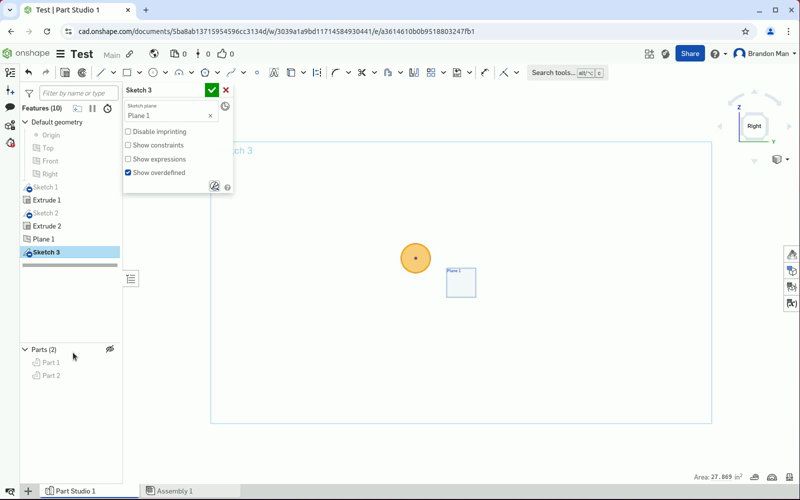
key(shift+e)
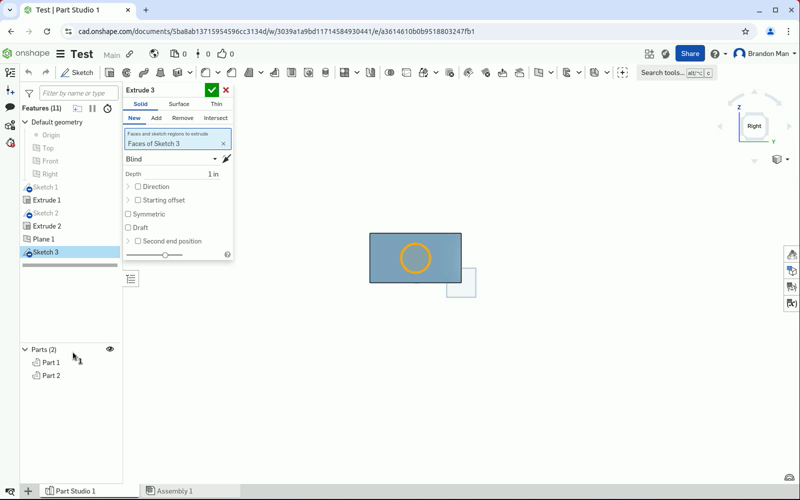
mouse_move(143, 106)
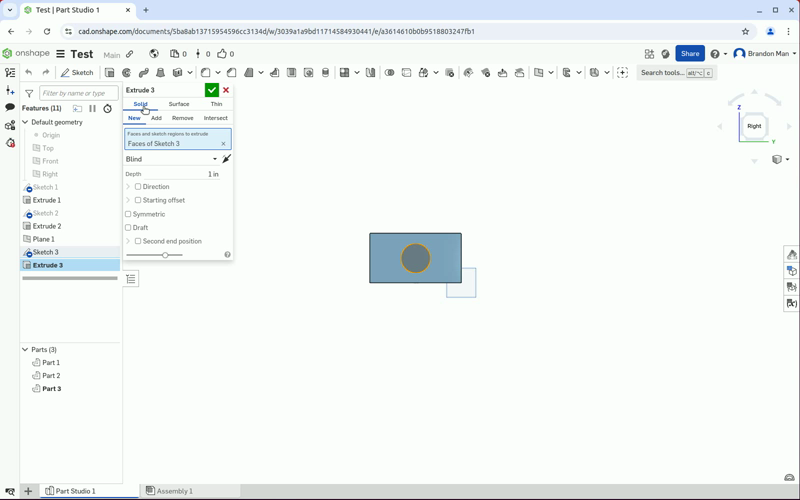
click(143, 106)
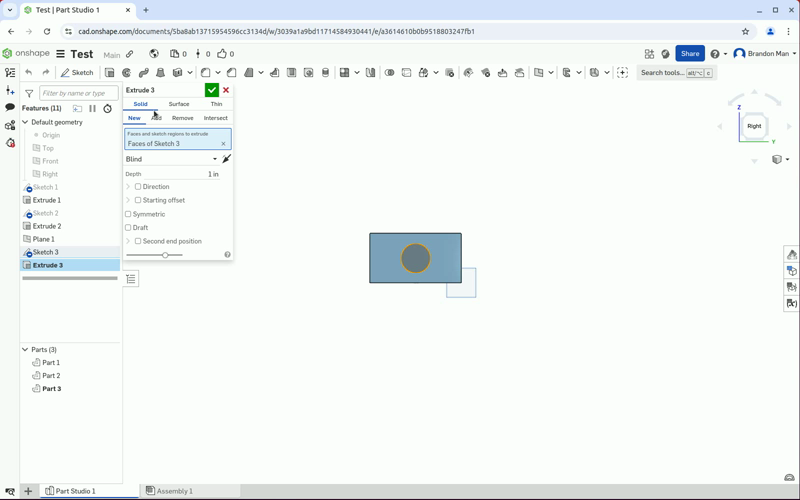
mouse_move(186, 120)
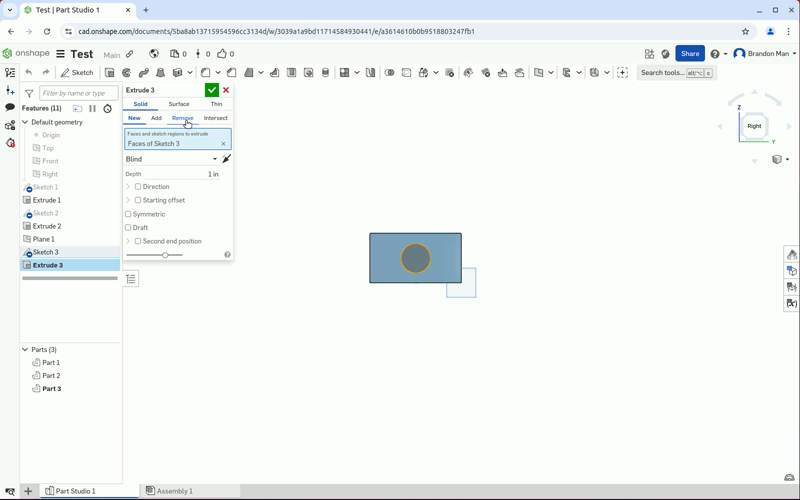
click(186, 120)
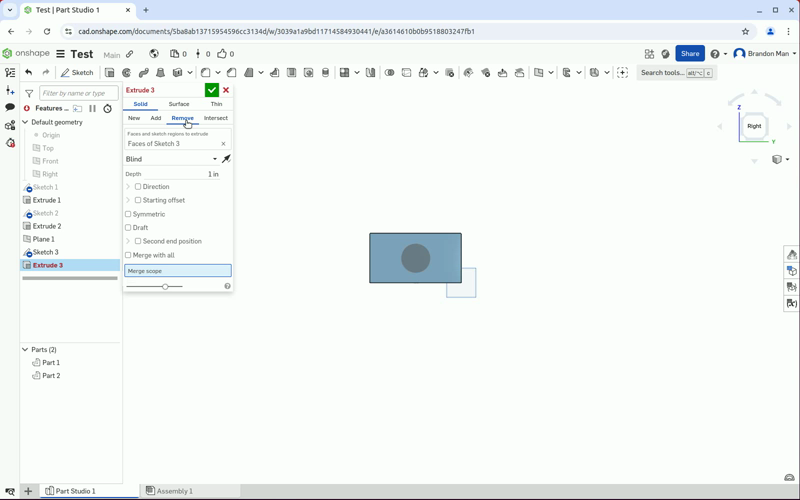
key(tab, 4)
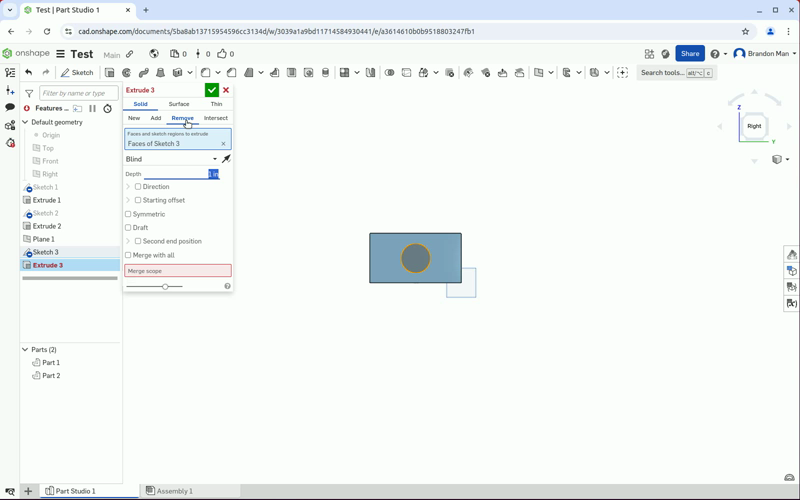
text(16.368)
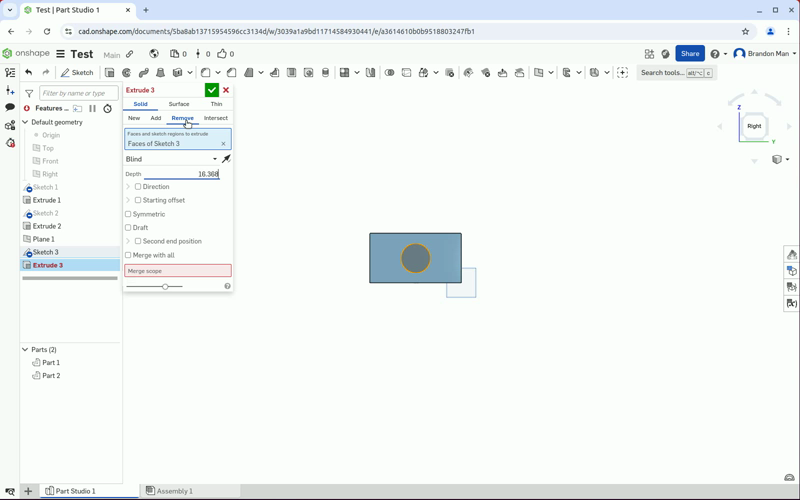
key(tab, 6)
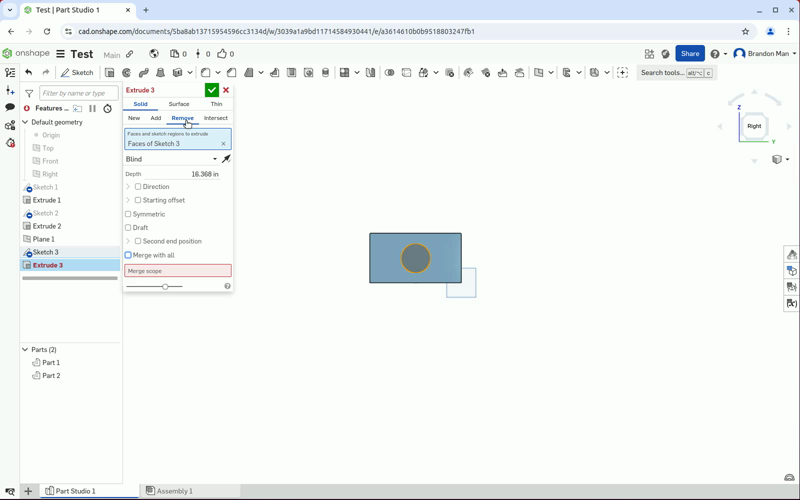
key(space)
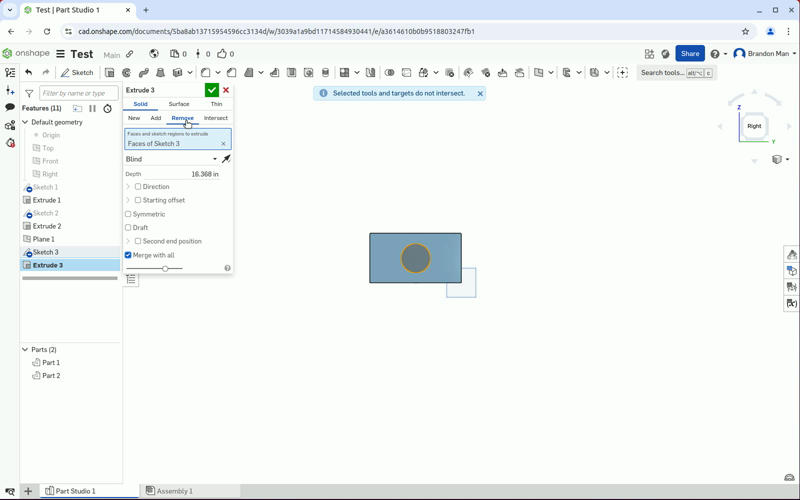
key(enter)
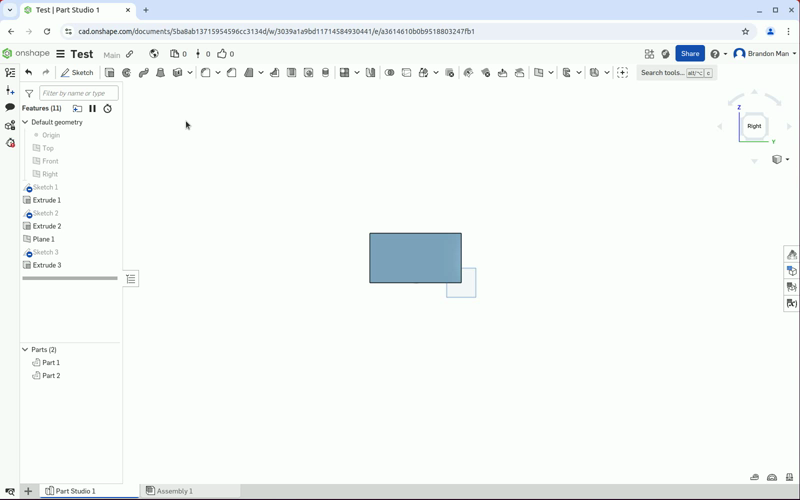
key(shift+h)
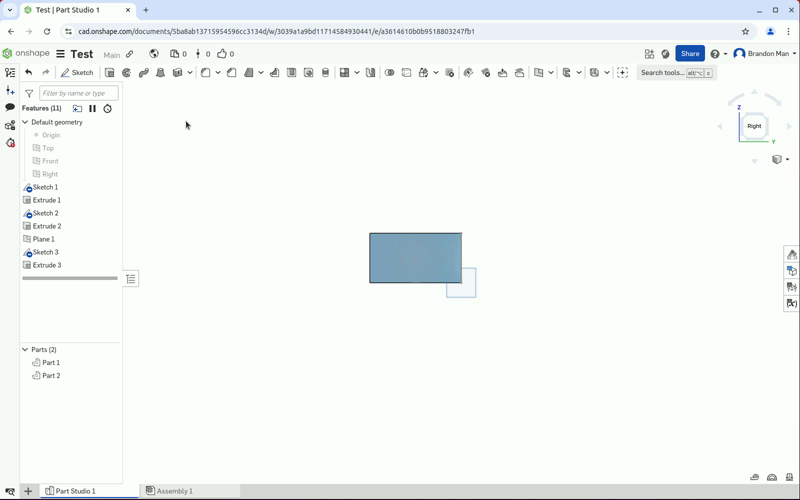
key(shift+h)
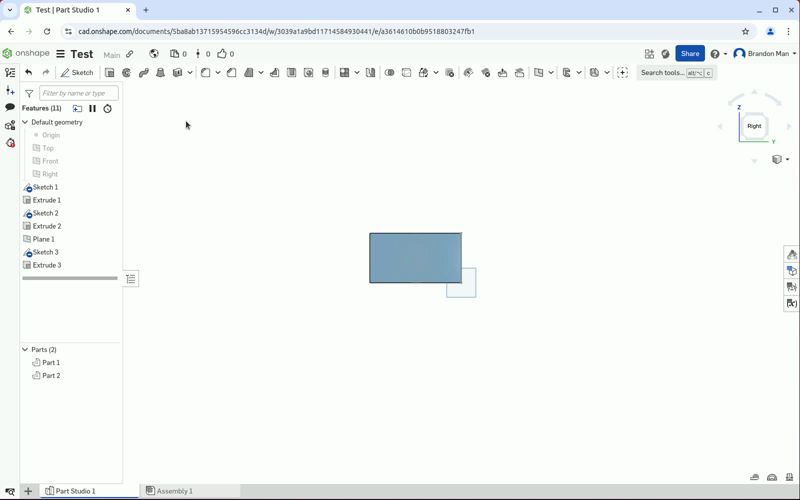
key(shift+7)
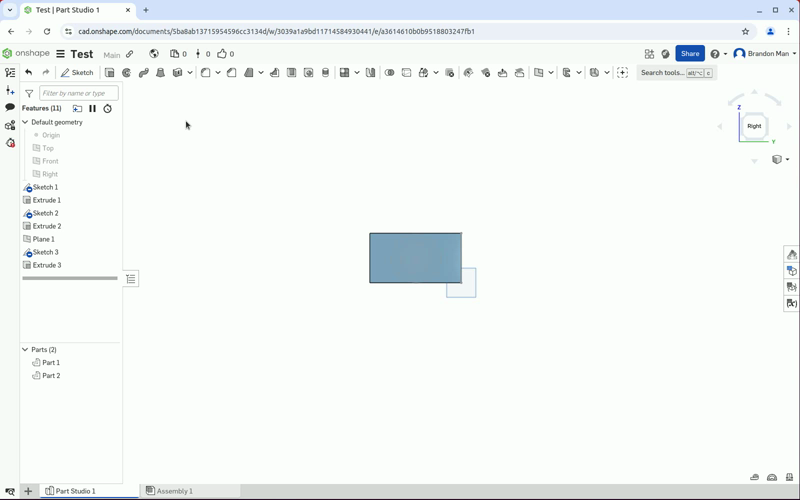
key(right, 2)
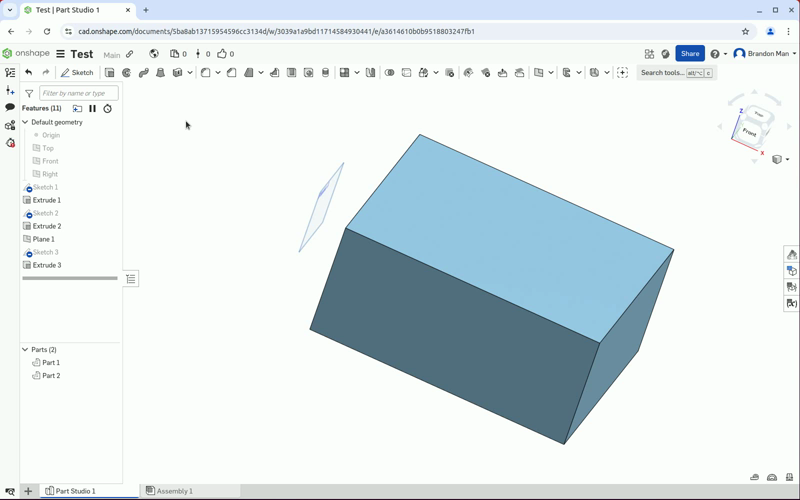
key(down, 2)
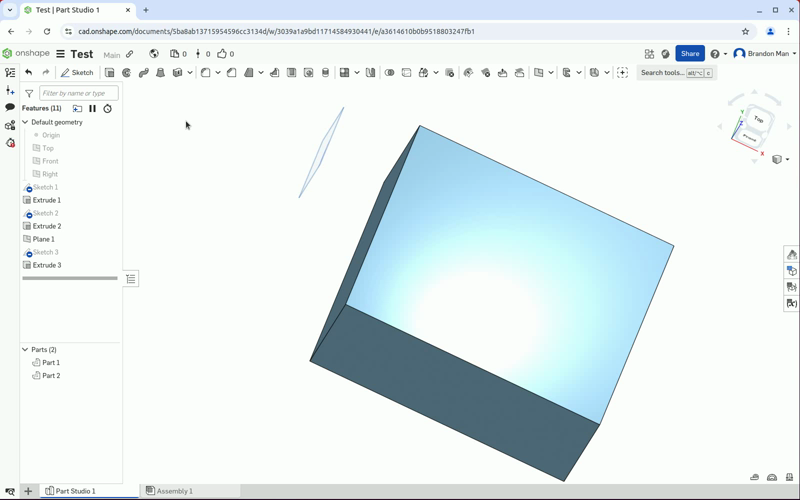
key(up, 2)
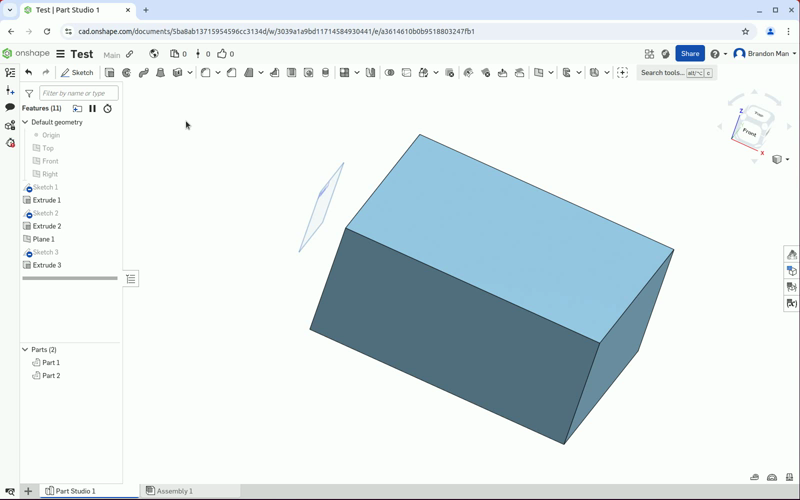
key(left, 2)
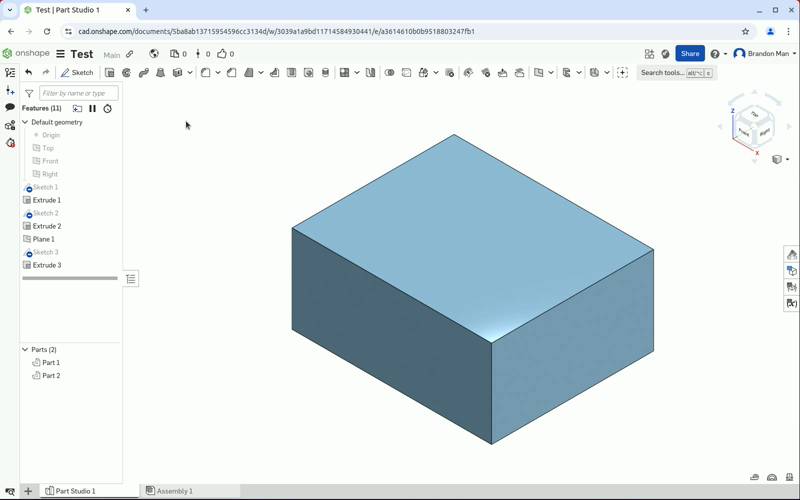
mouse_move(73, 189)
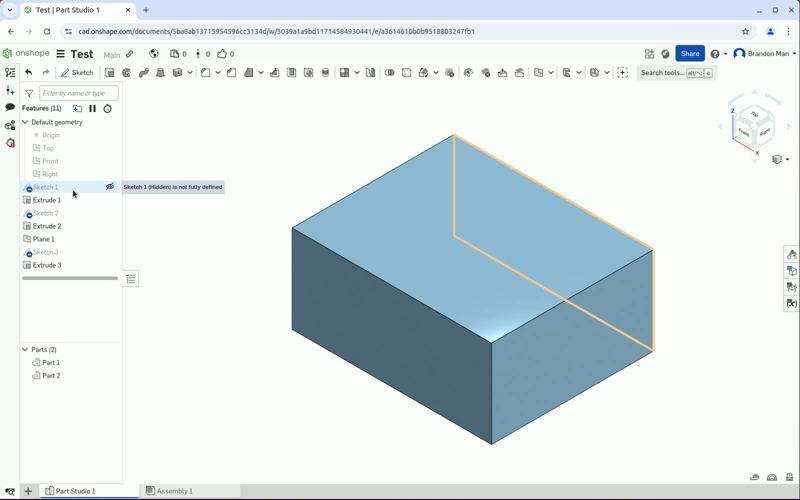
click(73, 189)